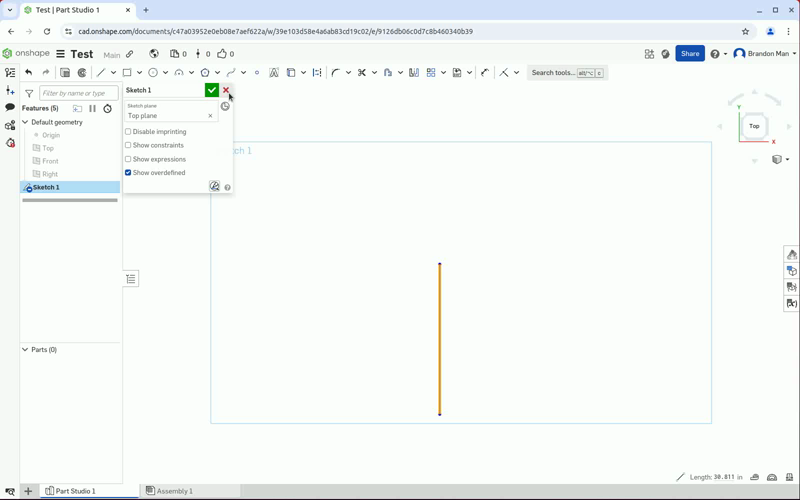
key(shift+h)
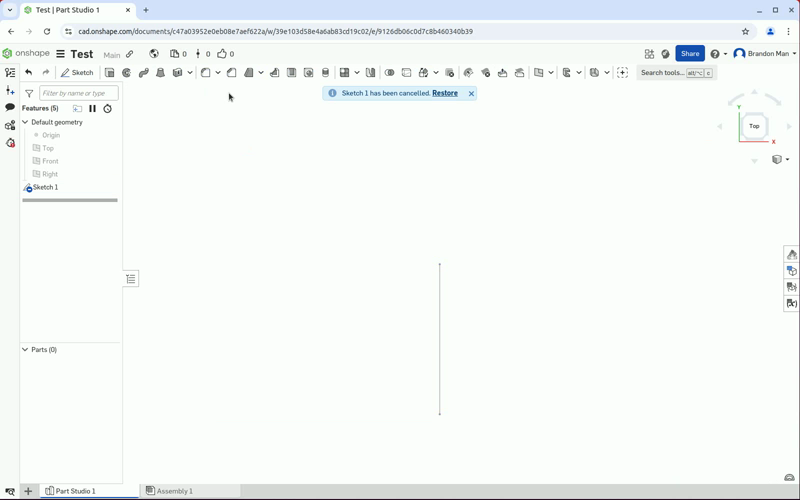
key(shift+s)
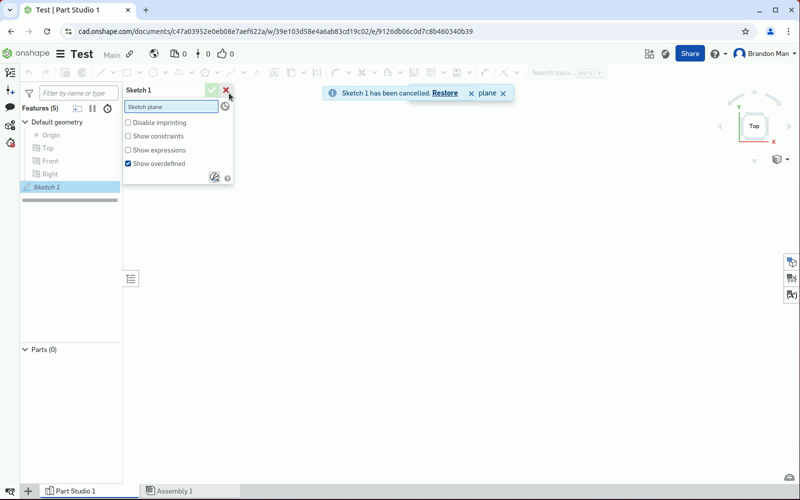
mouse_move(73, 150)
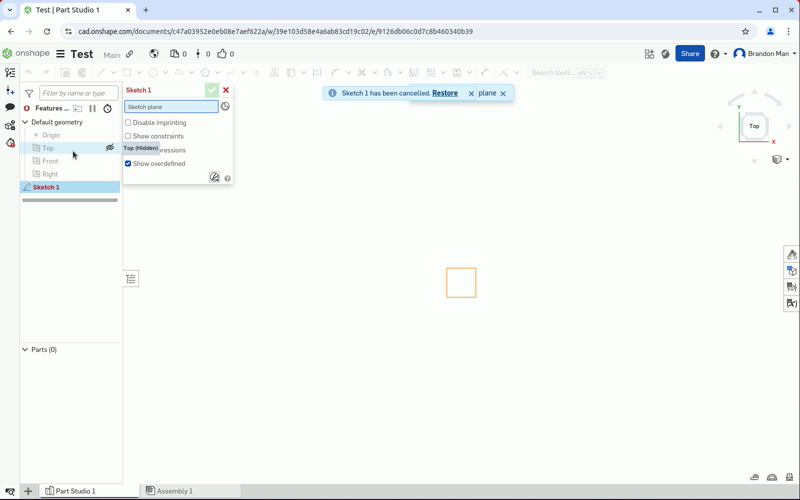
click(73, 150)
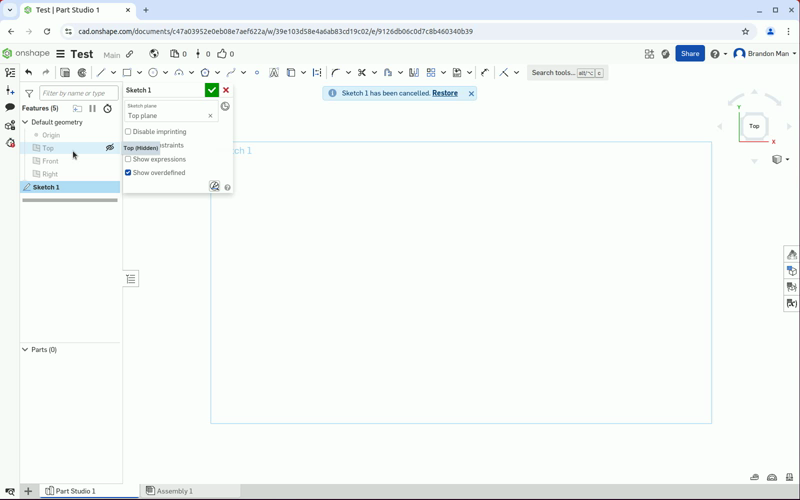
mouse_move(73, 352)
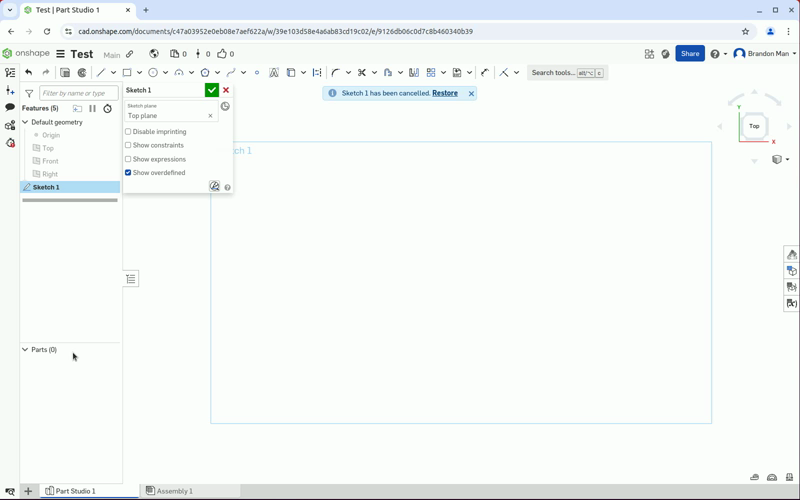
key(y)
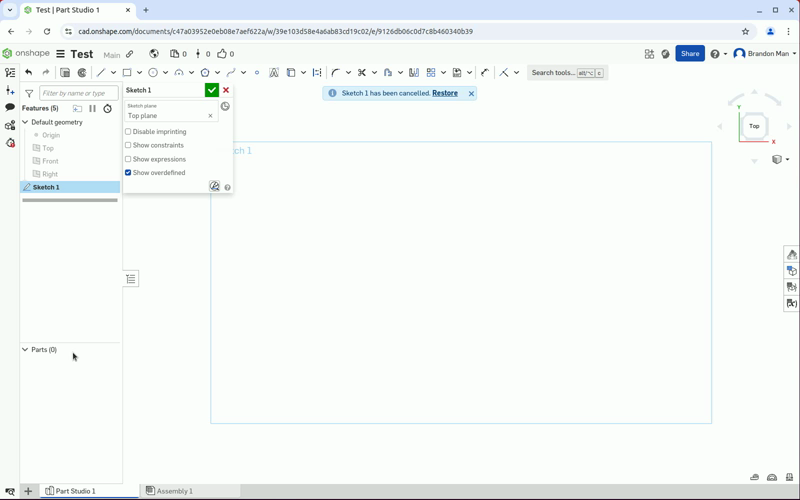
key(c)
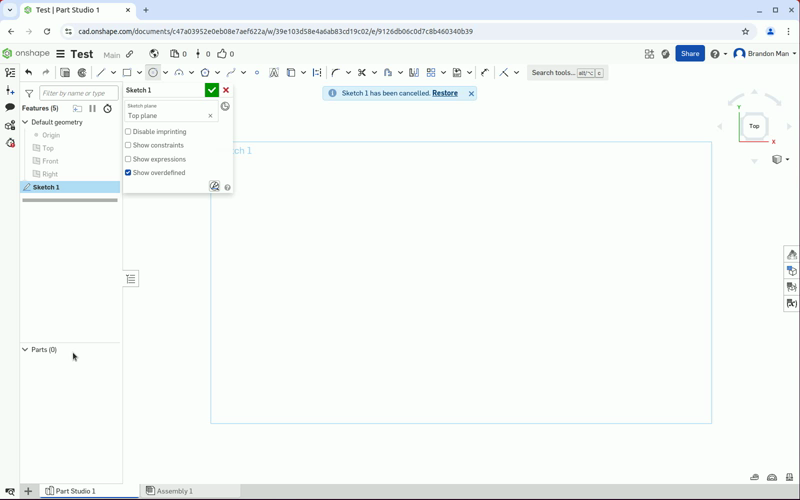
key_down(shift)
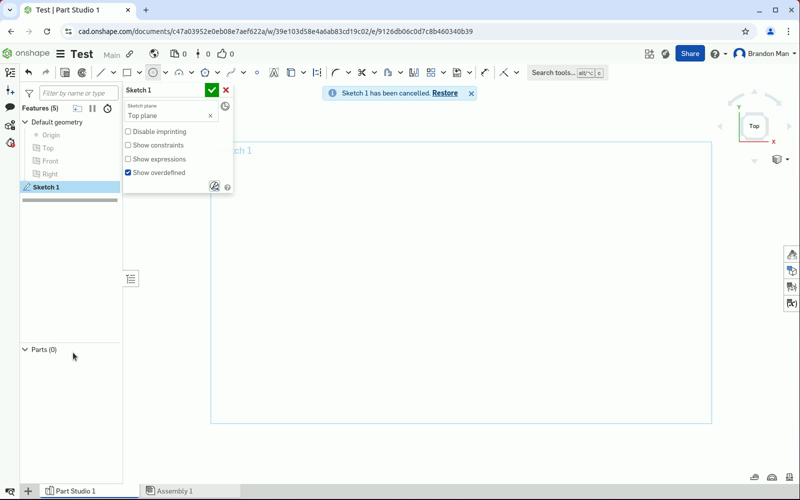
mouse_move(496, 324)
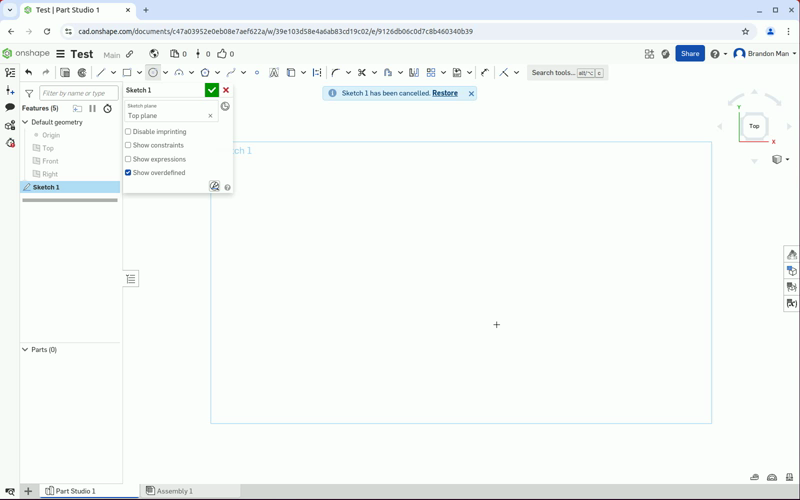
click(496, 324)
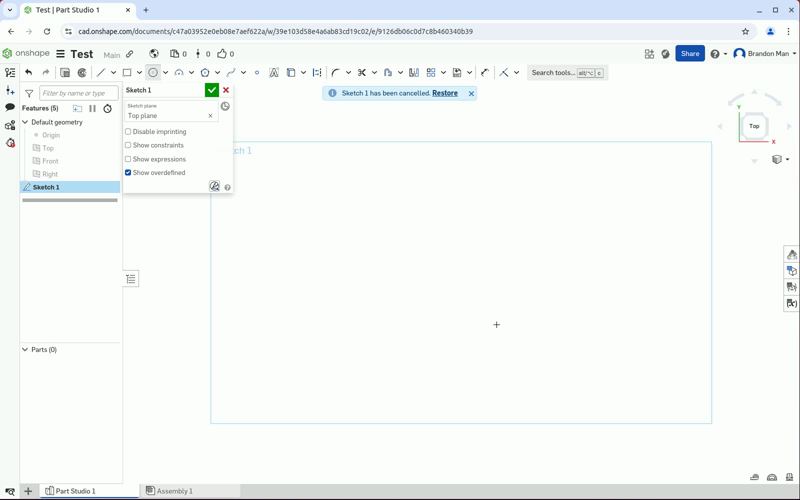
key_up(shift)
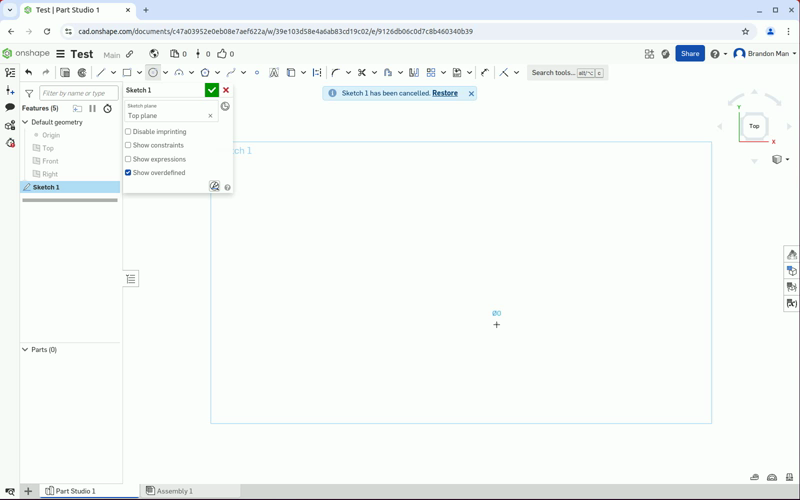
mouse_move(511, 324)
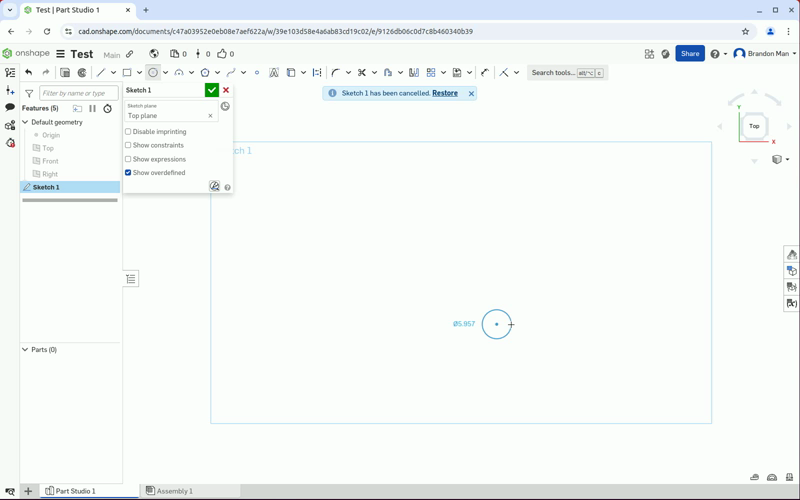
click(511, 324)
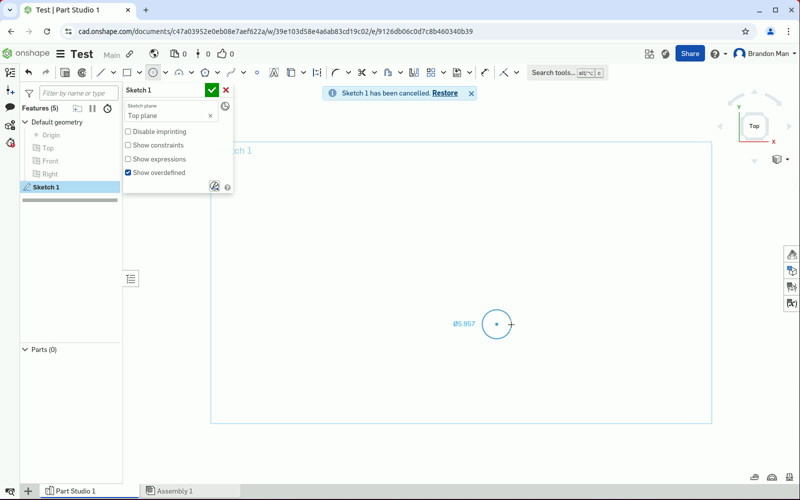
key(esc)
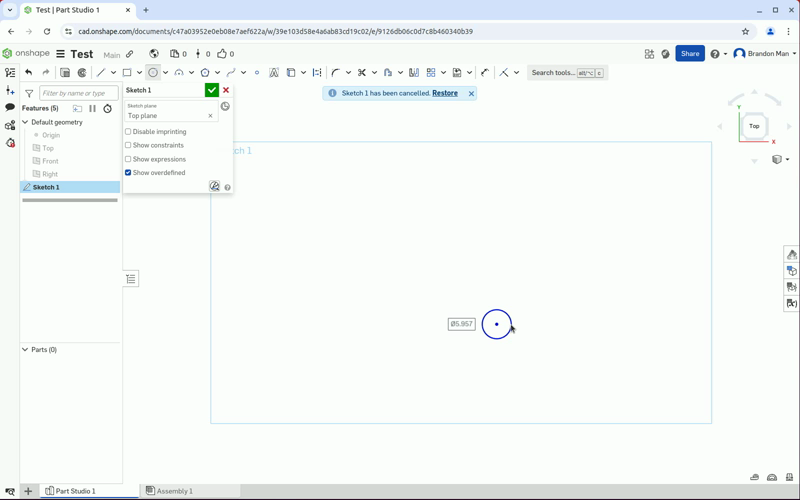
mouse_move(485, 327)
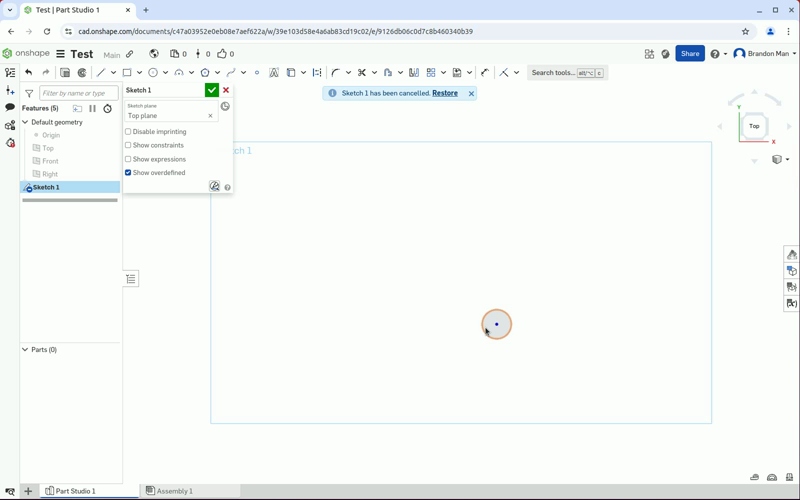
scroll(6)
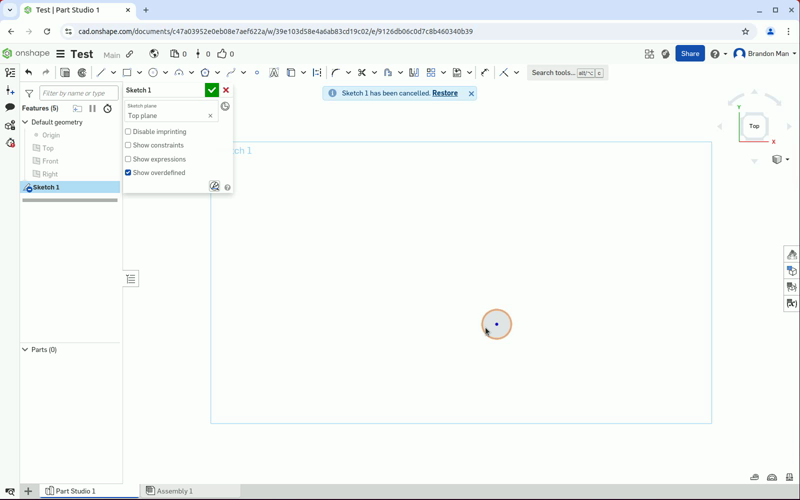
scroll(6)
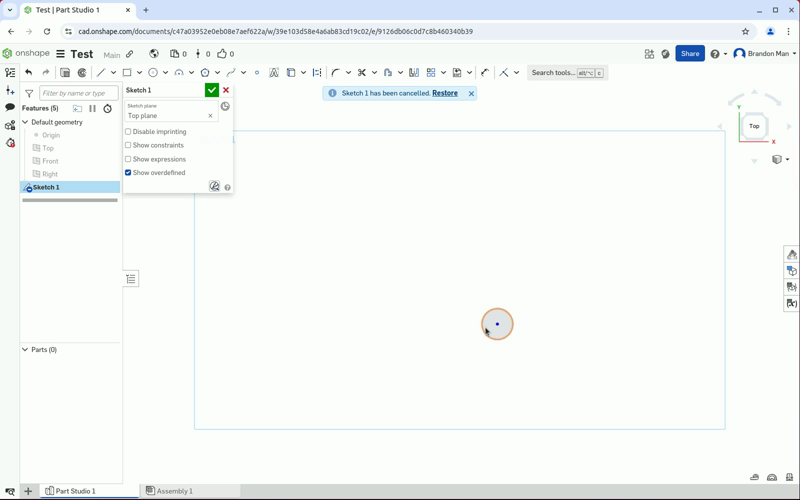
scroll(6)
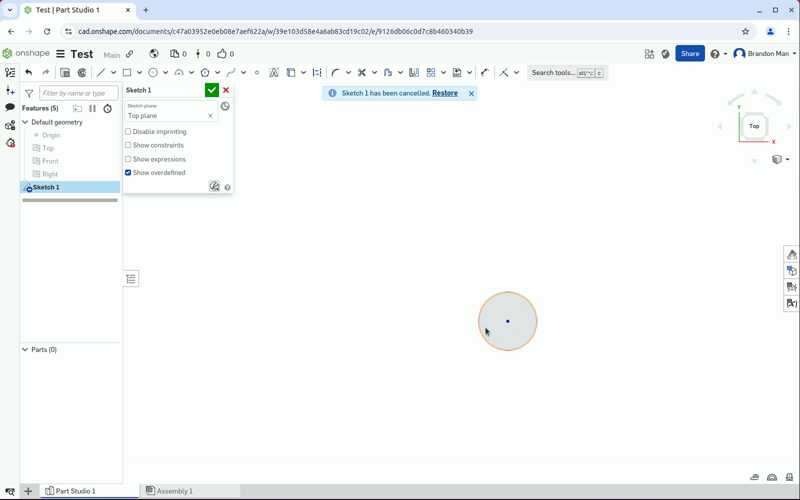
scroll(6)
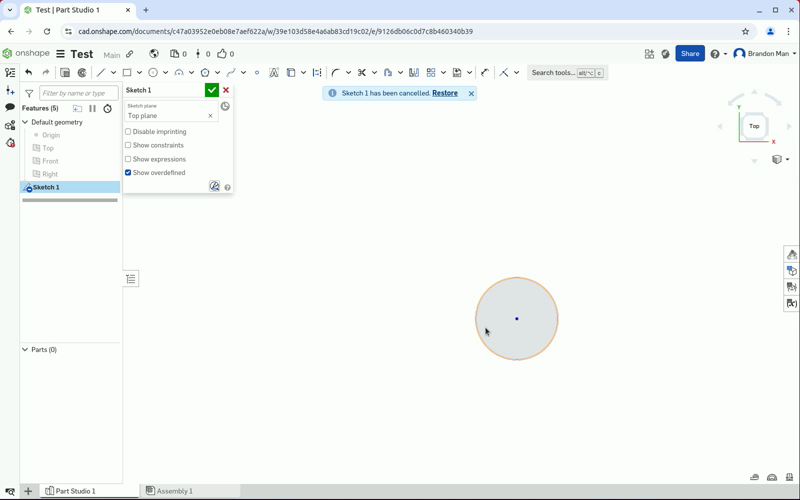
scroll(6)
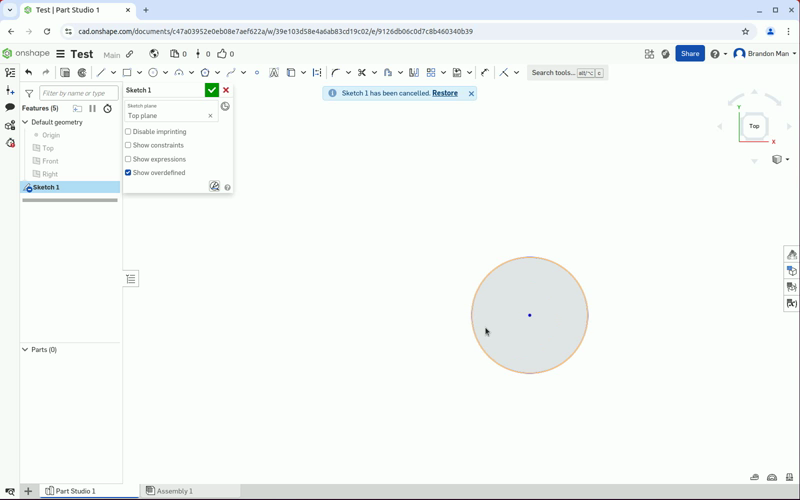
scroll(6)
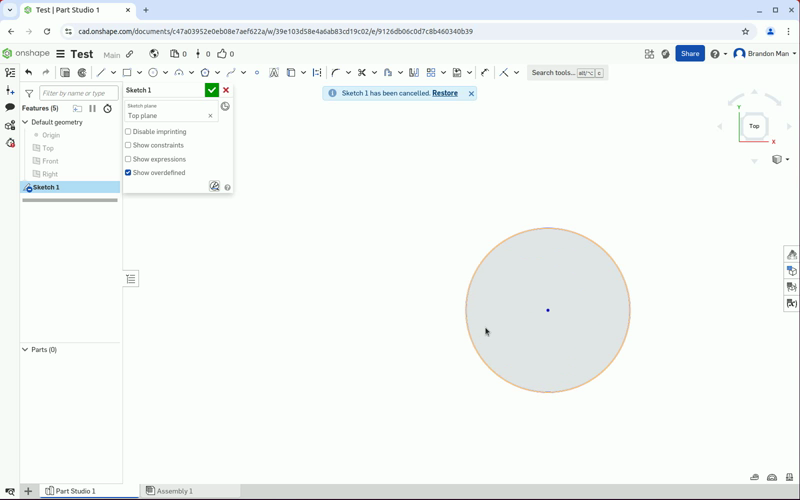
scroll(6)
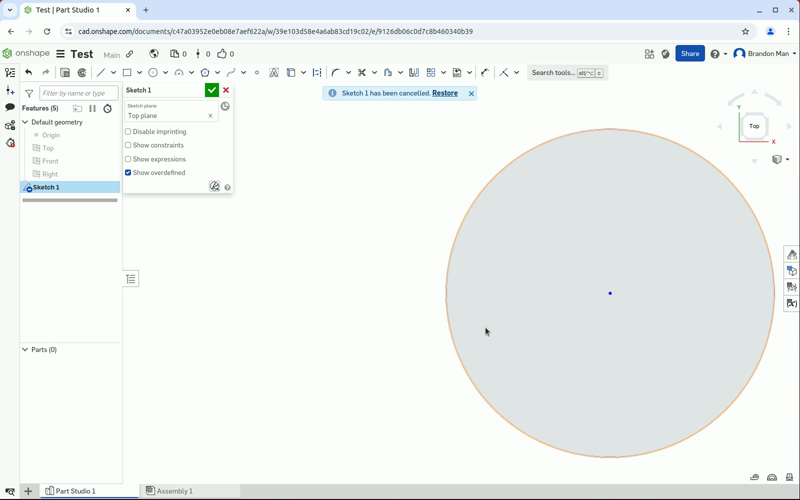
click(485, 327)
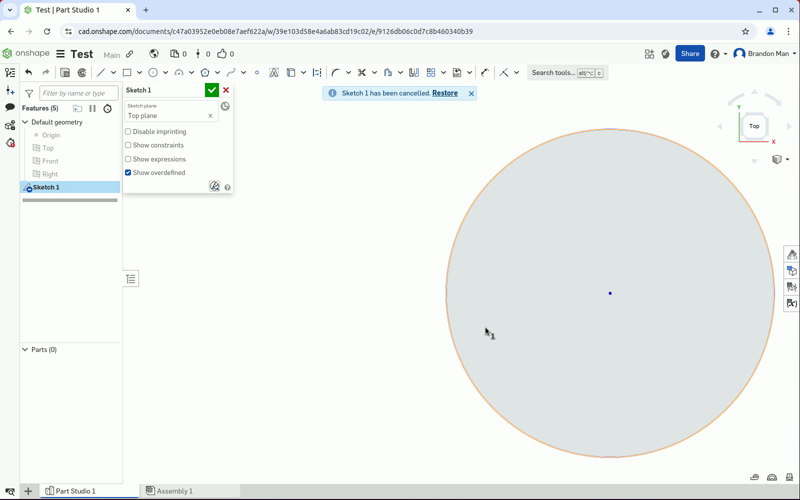
scroll(-6)
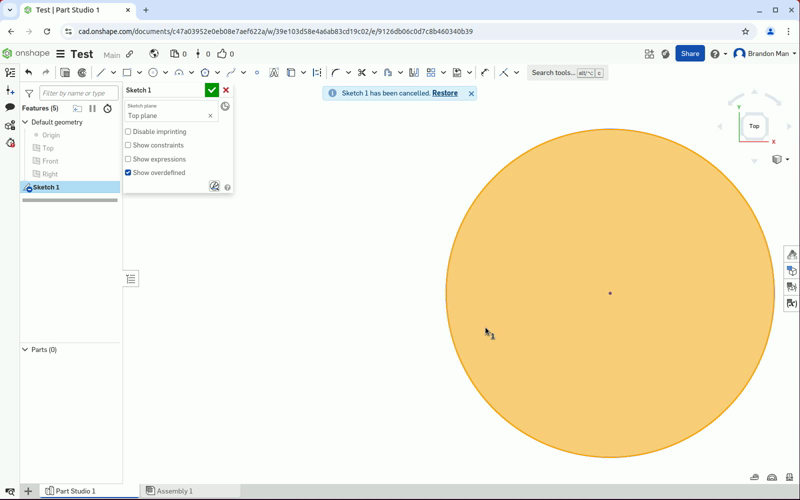
scroll(-6)
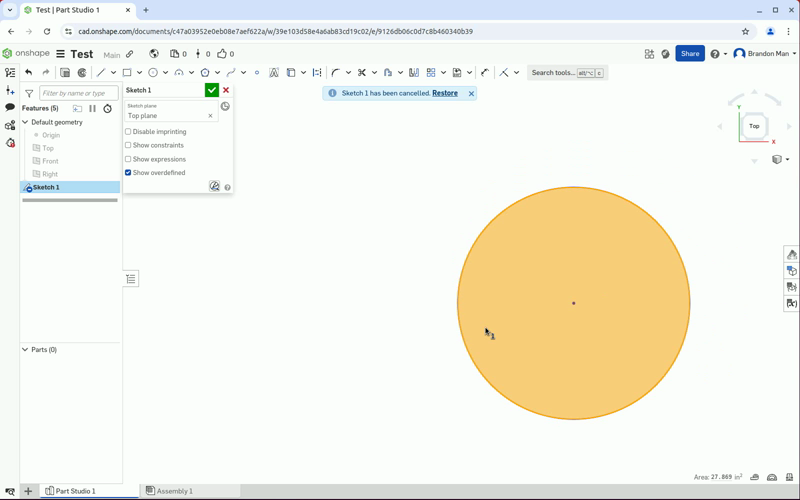
scroll(-6)
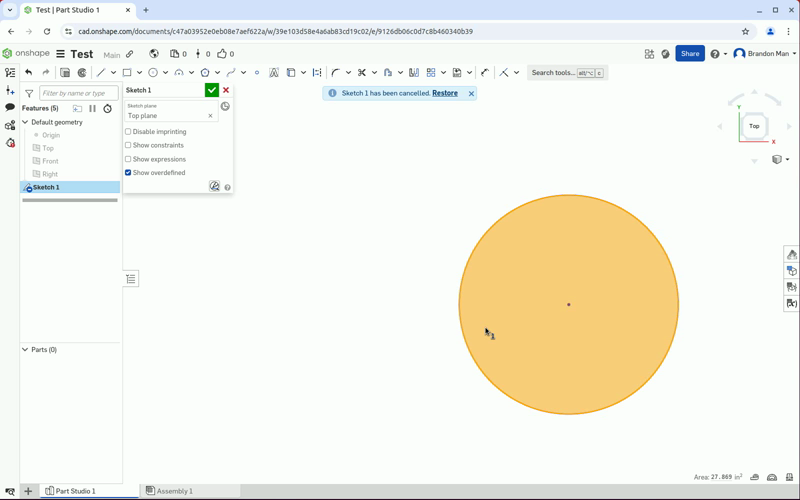
scroll(-6)
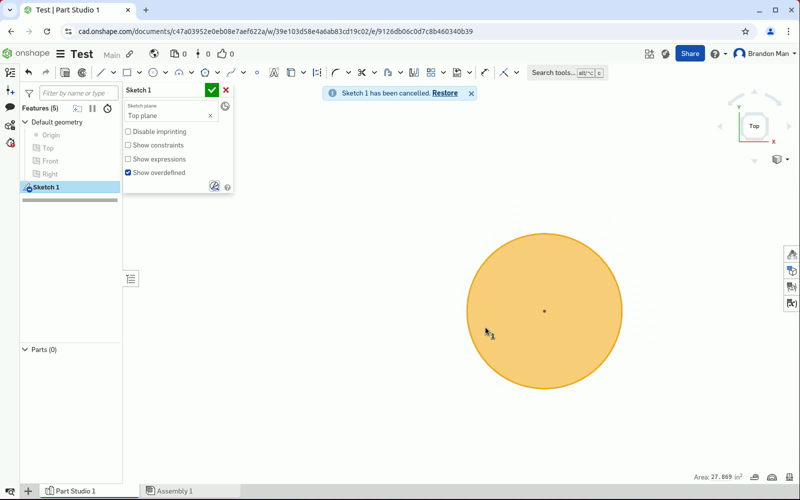
scroll(-6)
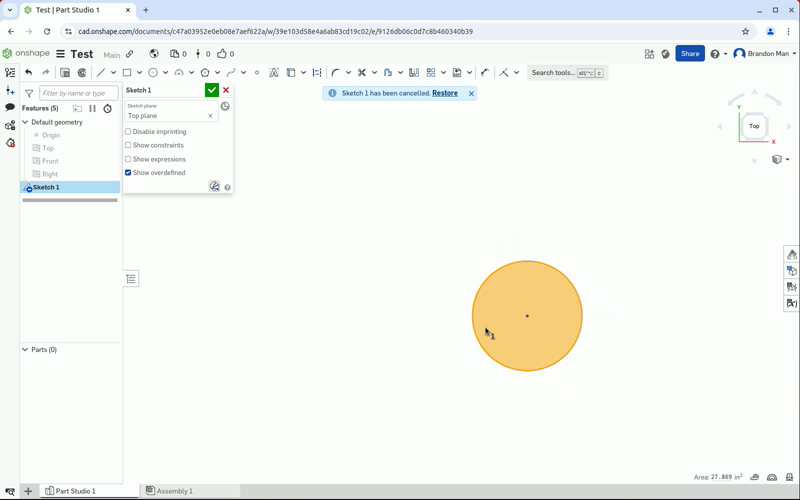
scroll(-6)
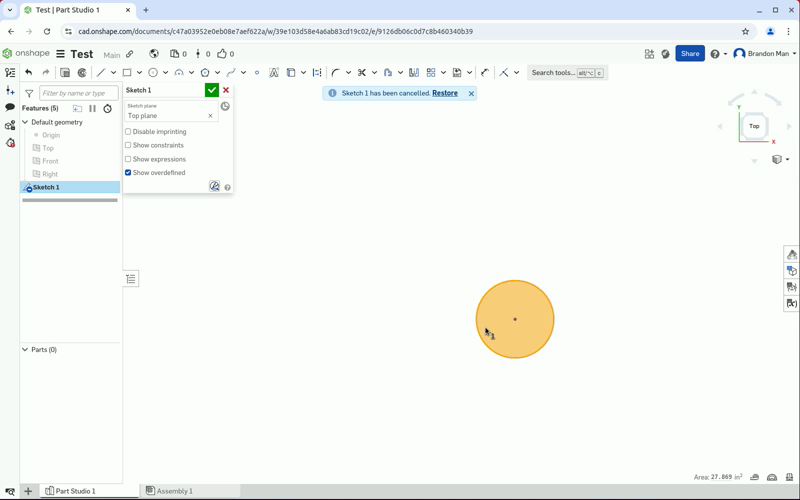
scroll(-6)
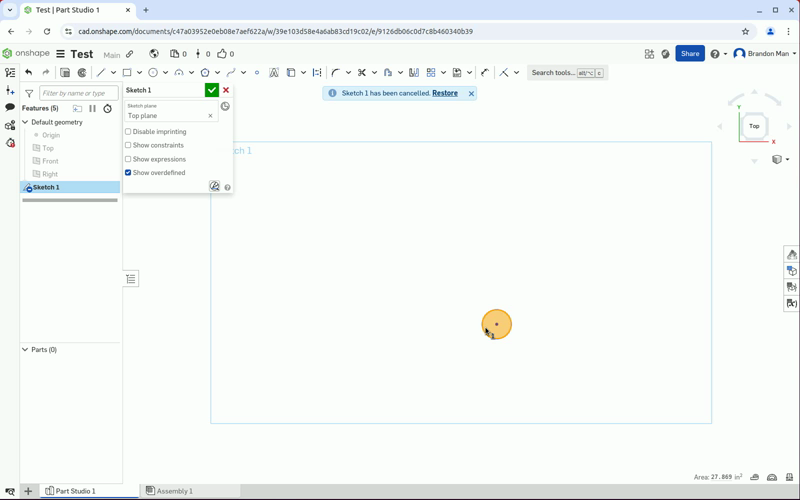
mouse_move(73, 352)
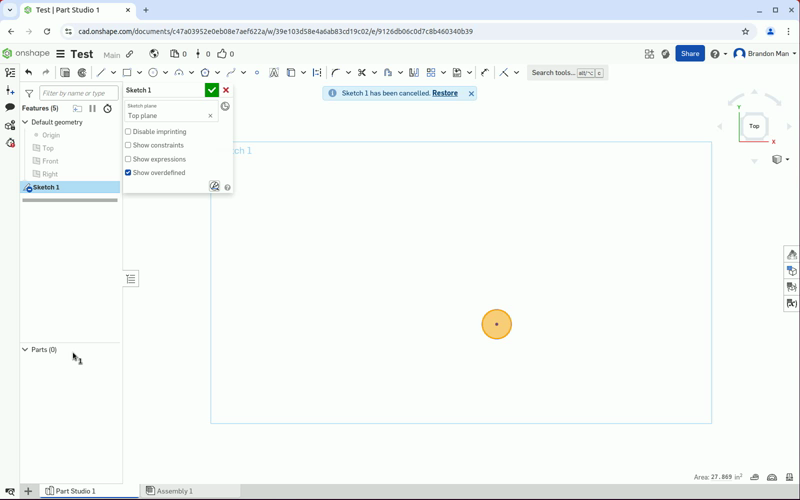
key(shift+y)
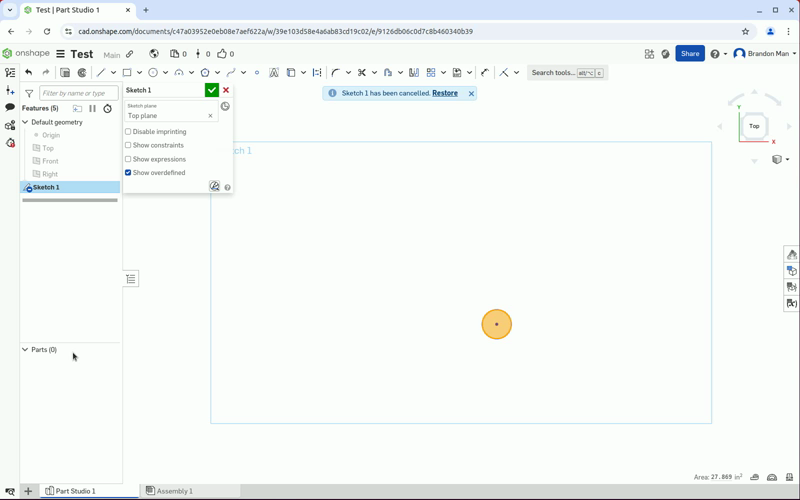
key(shift+e)
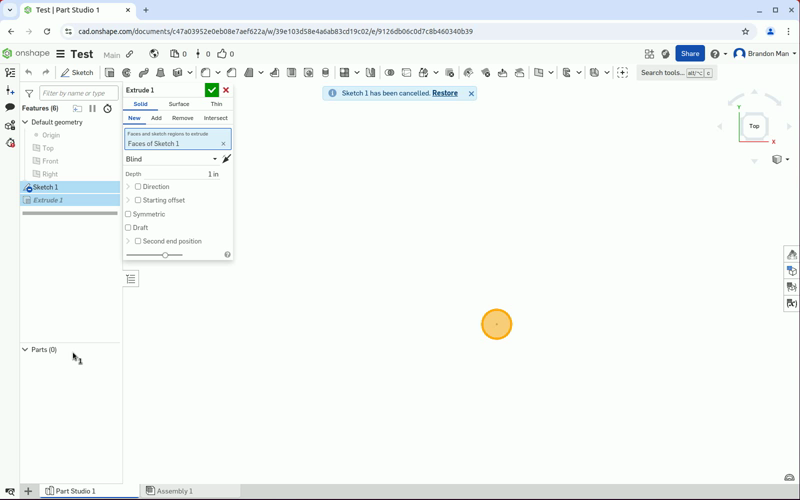
mouse_move(143, 106)
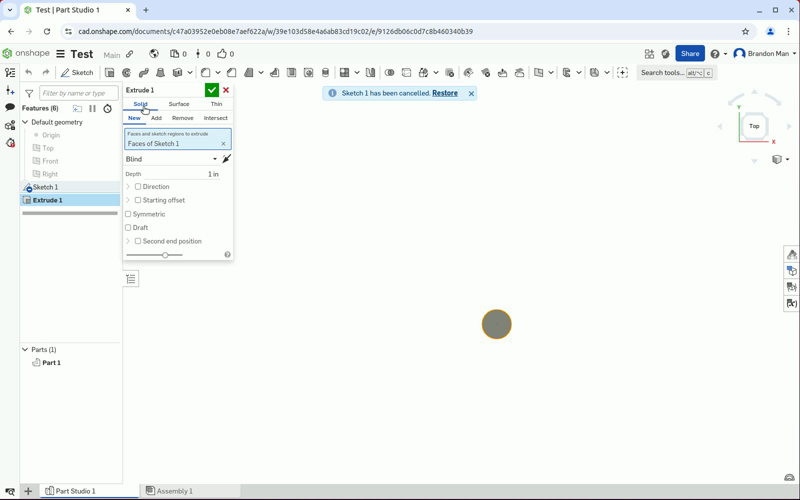
click(143, 106)
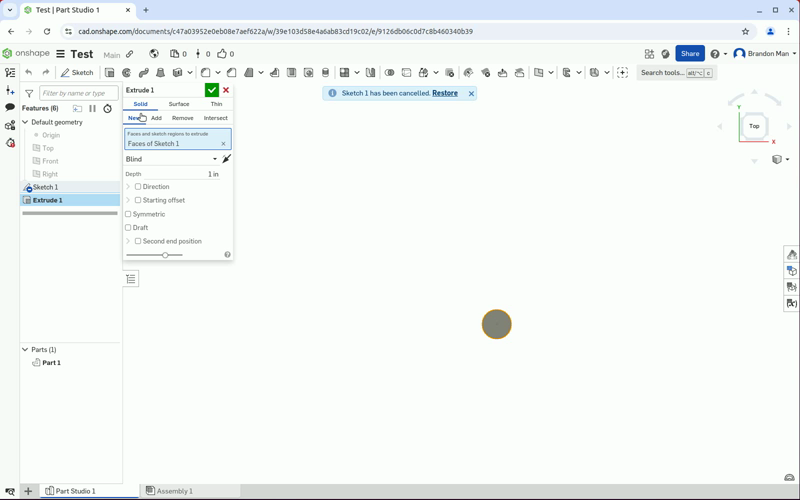
mouse_move(137, 120)
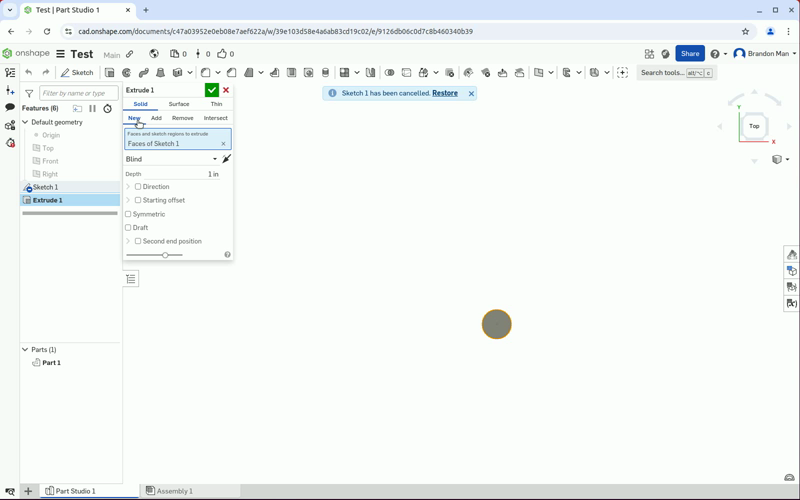
click(137, 120)
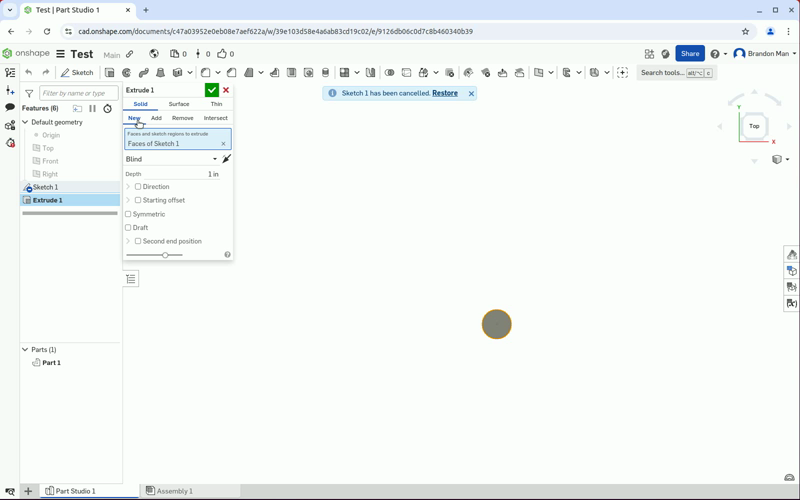
key(tab, 4)
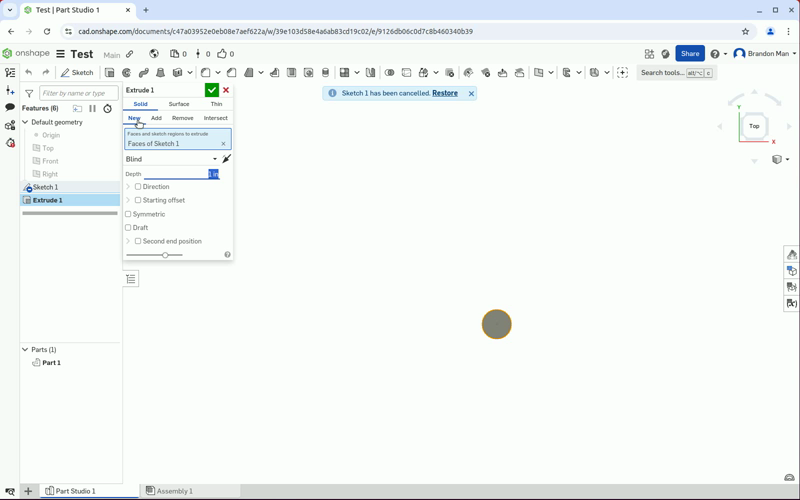
text(8.906)
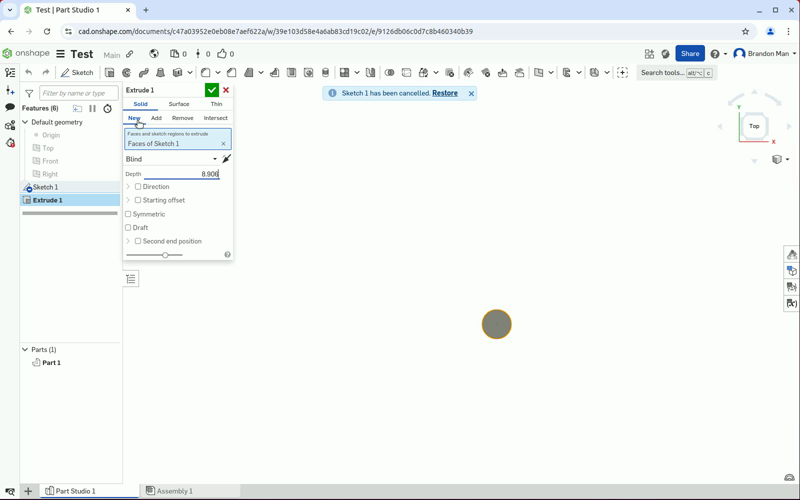
key(enter)
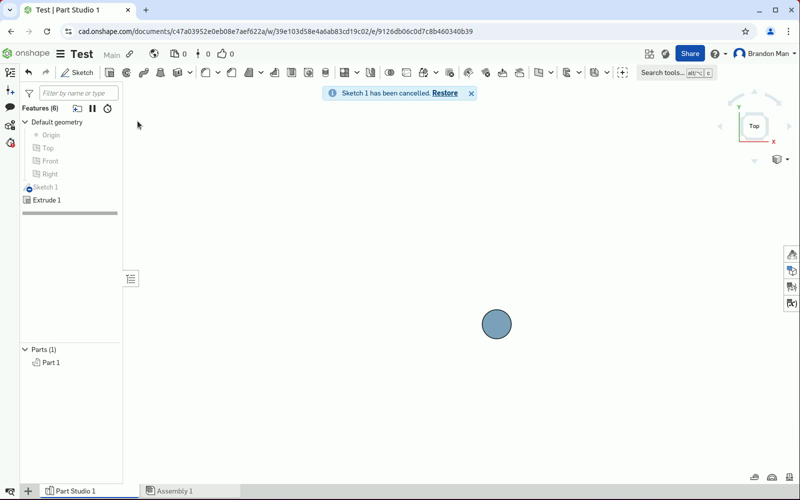
key(shift+h)
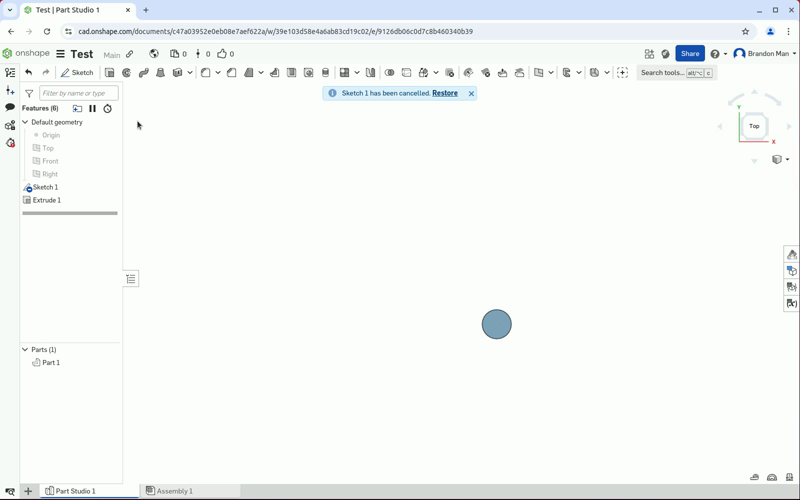
key(shift+h)
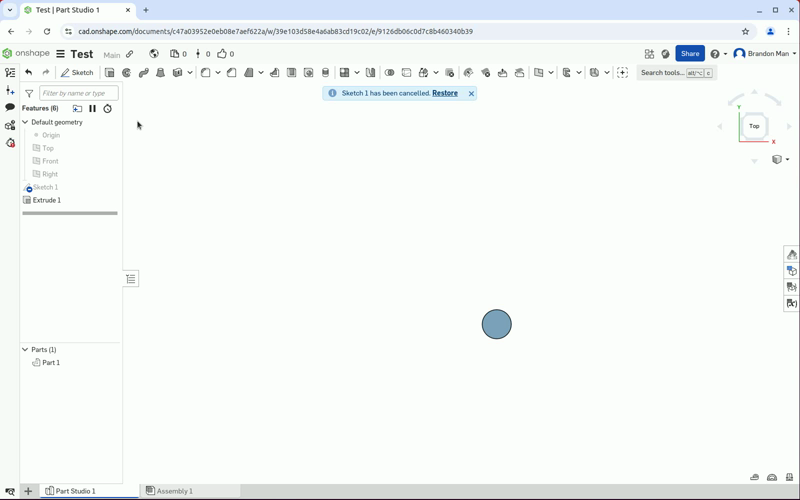
mouse_move(73, 189)
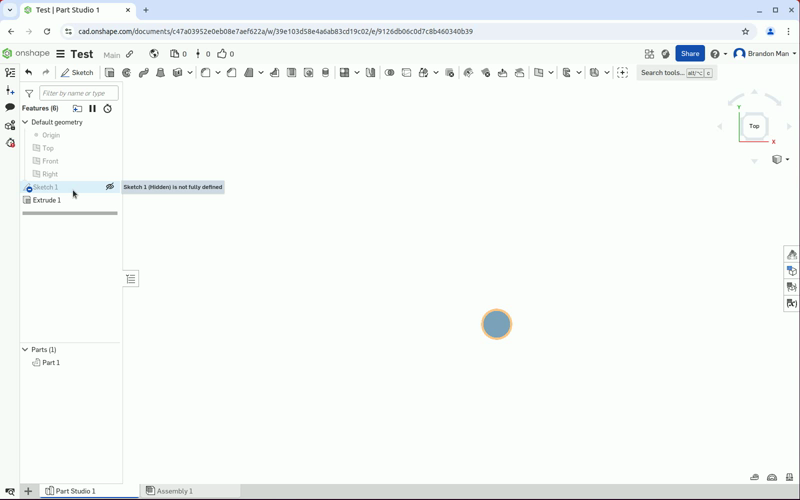
click(73, 189)
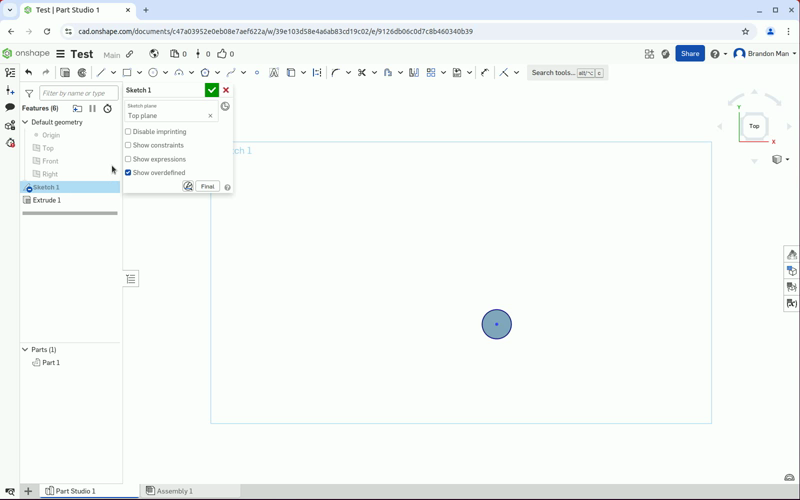
mouse_move(229, 92)
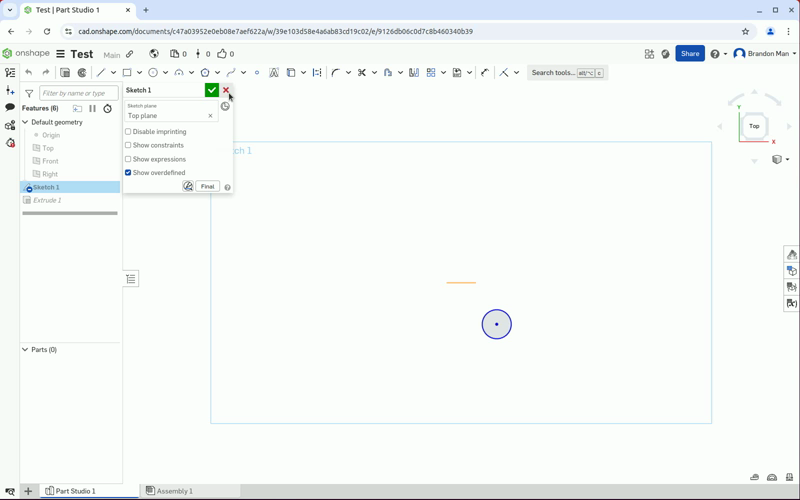
click(229, 92)
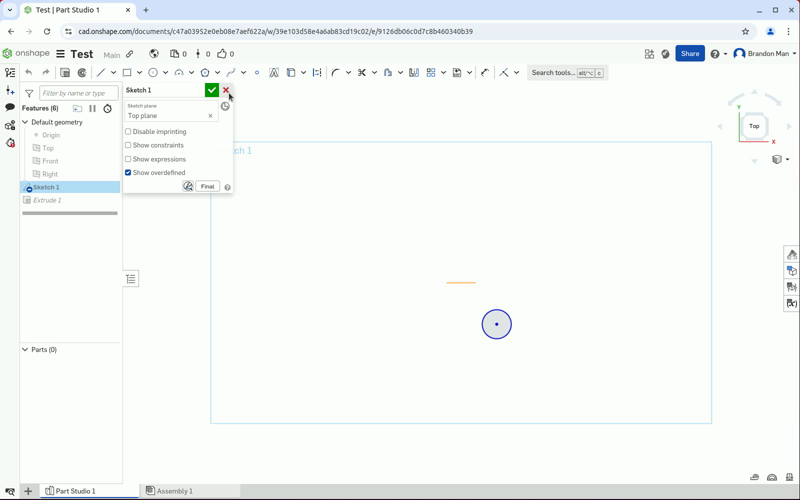
key(shift+s)
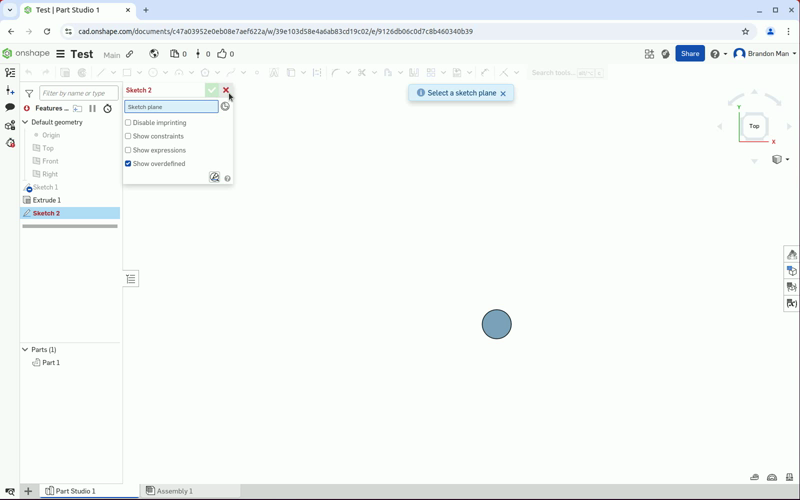
mouse_move(73, 150)
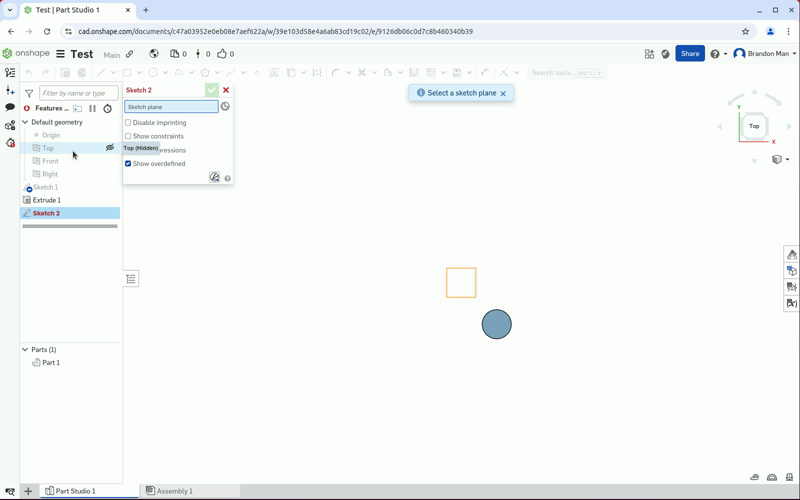
click(73, 150)
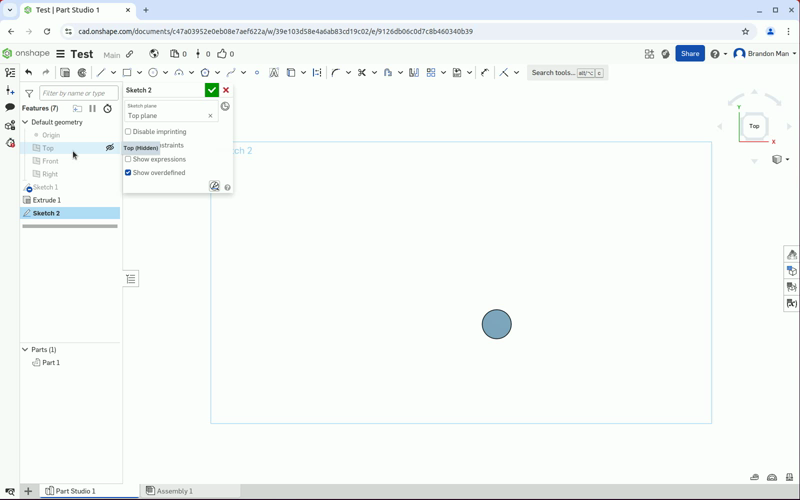
mouse_move(73, 352)
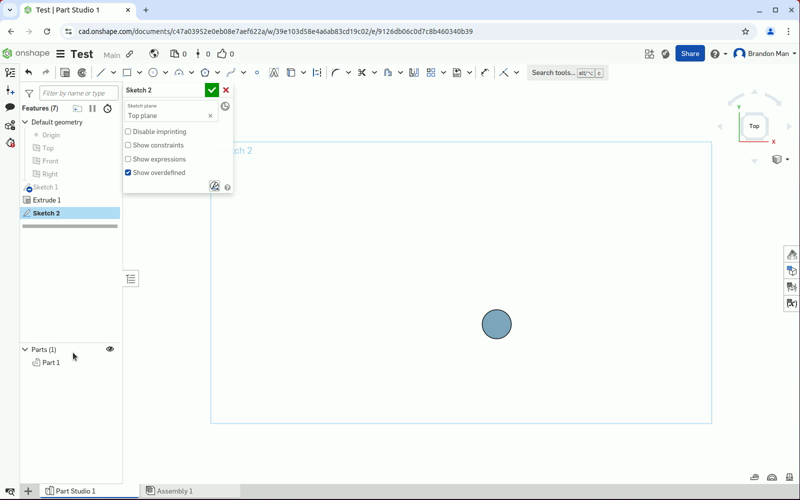
key(y)
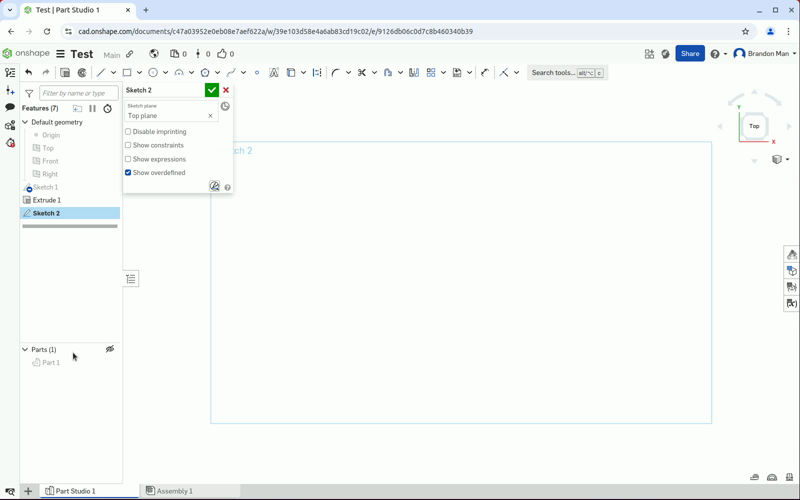
key(c)
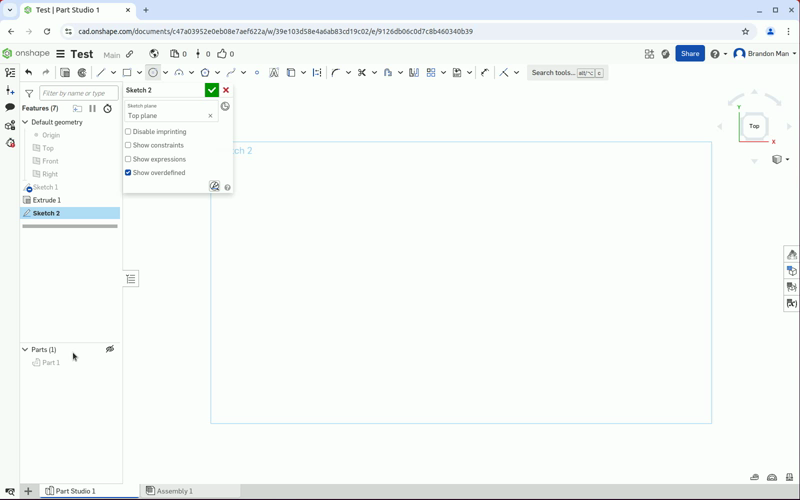
key_down(shift)
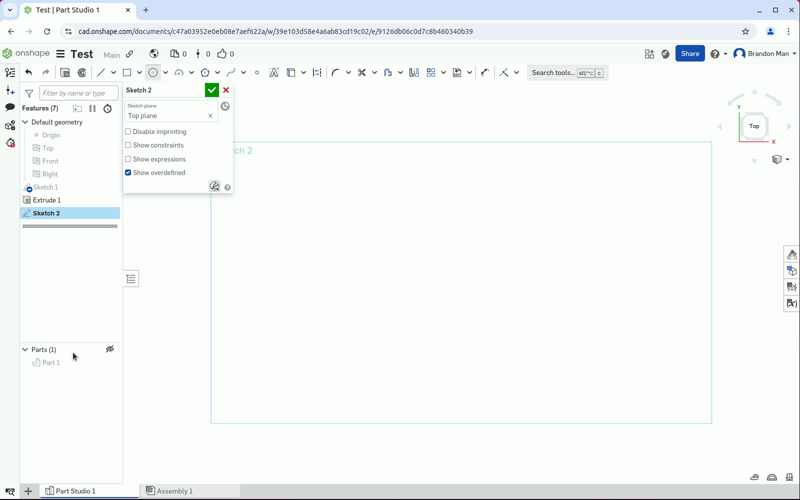
mouse_move(425, 324)
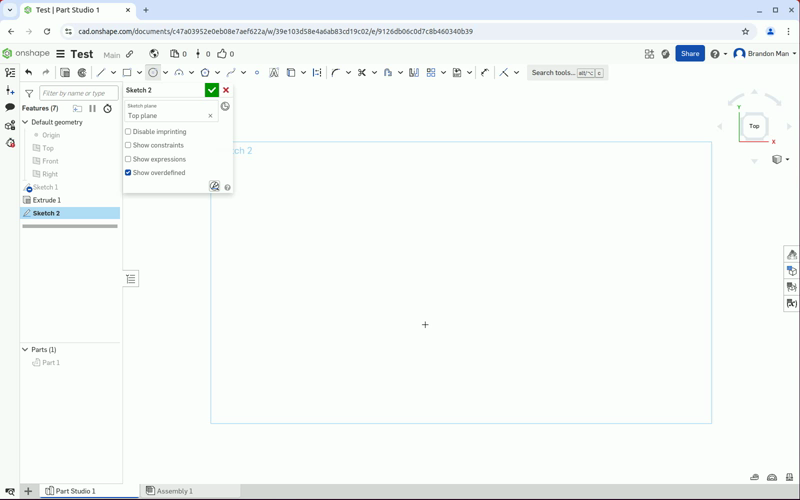
click(425, 324)
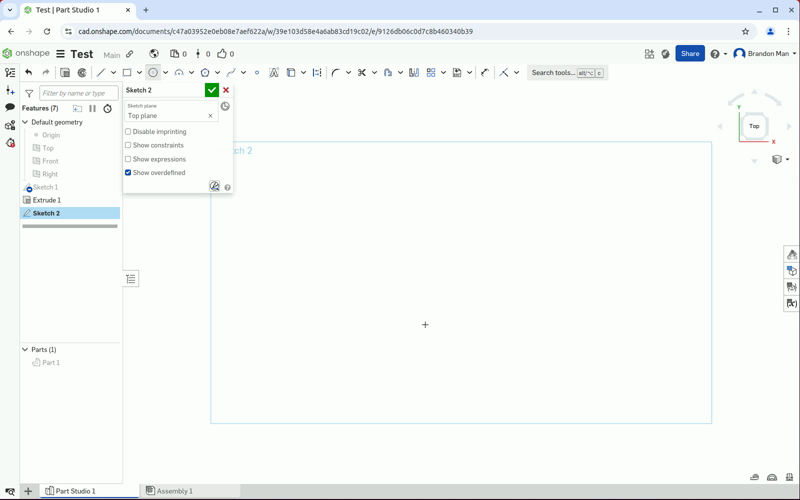
key_up(shift)
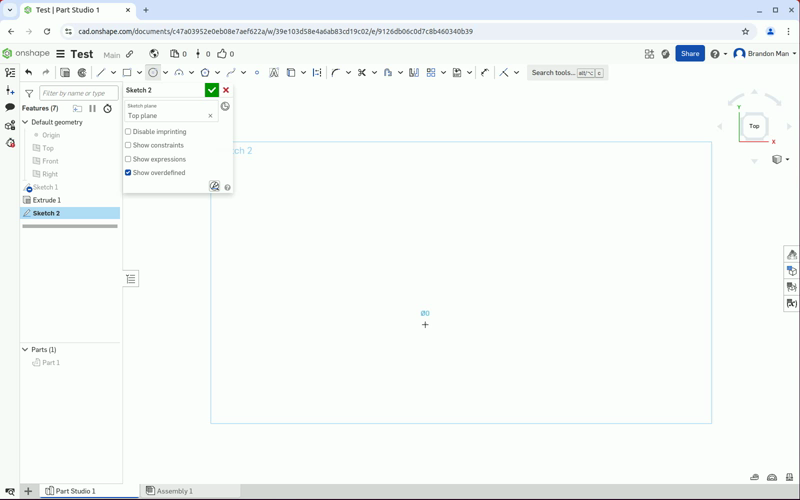
mouse_move(439, 324)
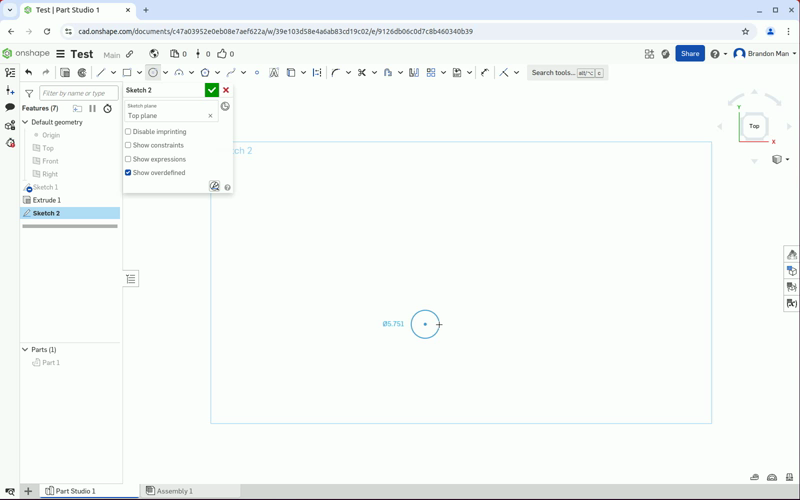
click(439, 324)
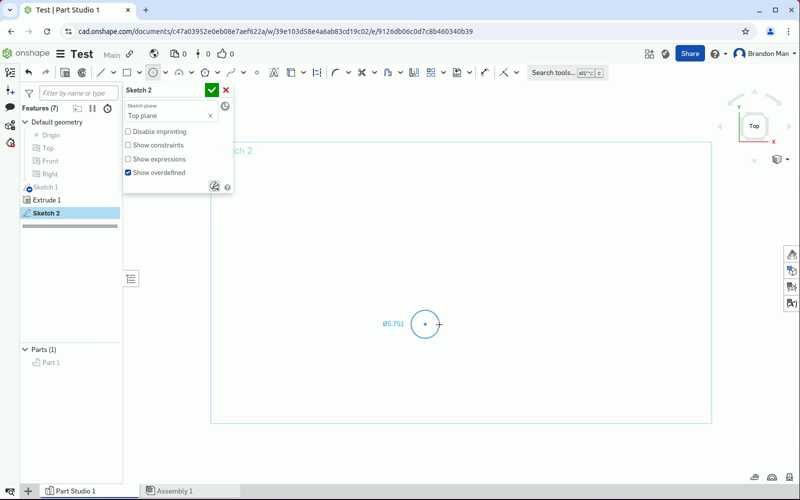
key(esc)
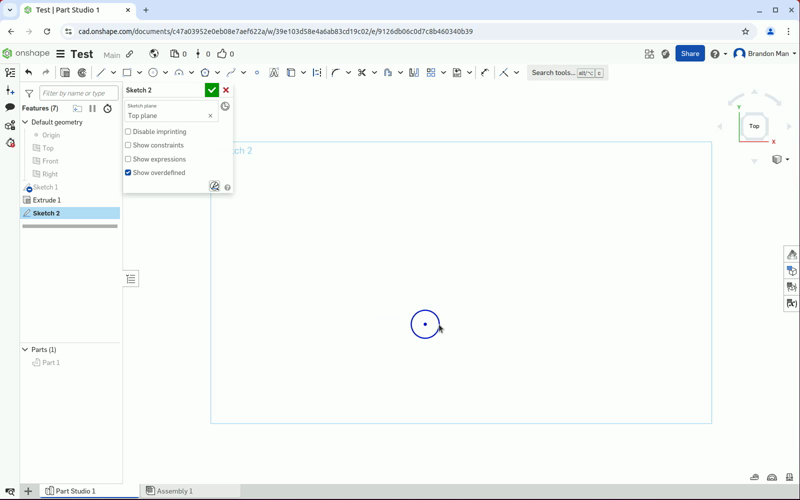
mouse_move(416, 330)
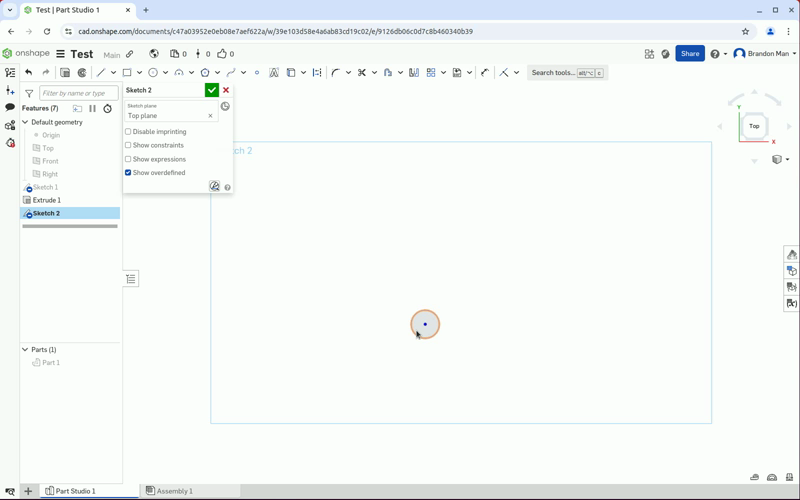
scroll(6)
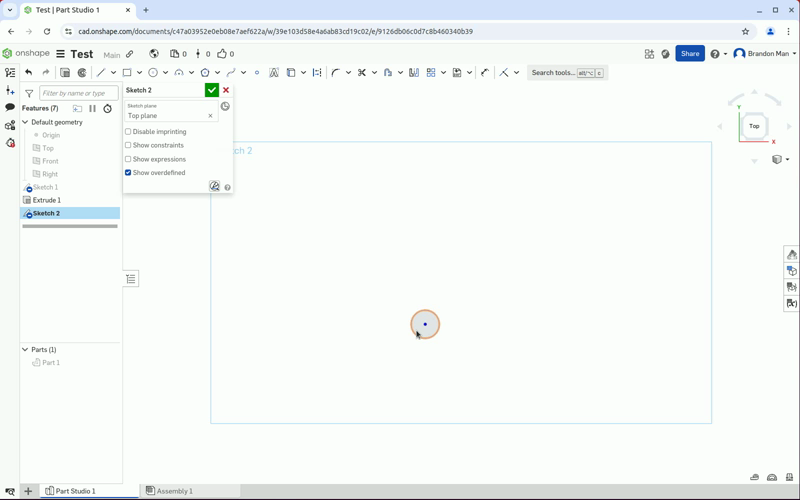
scroll(6)
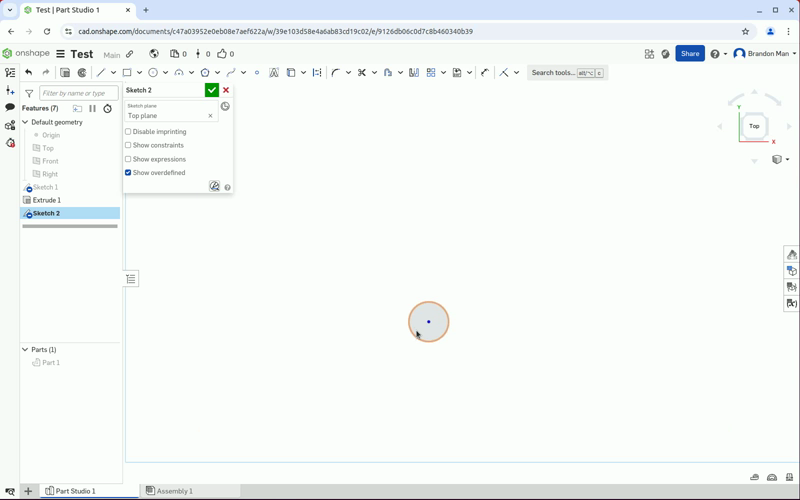
scroll(6)
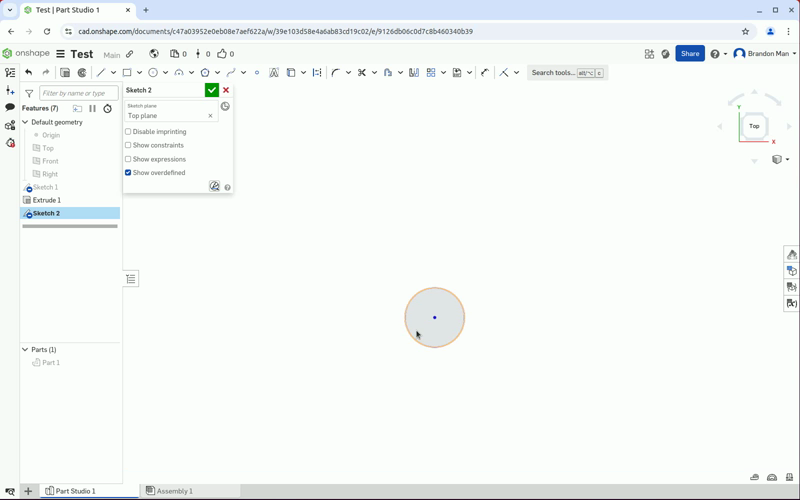
scroll(6)
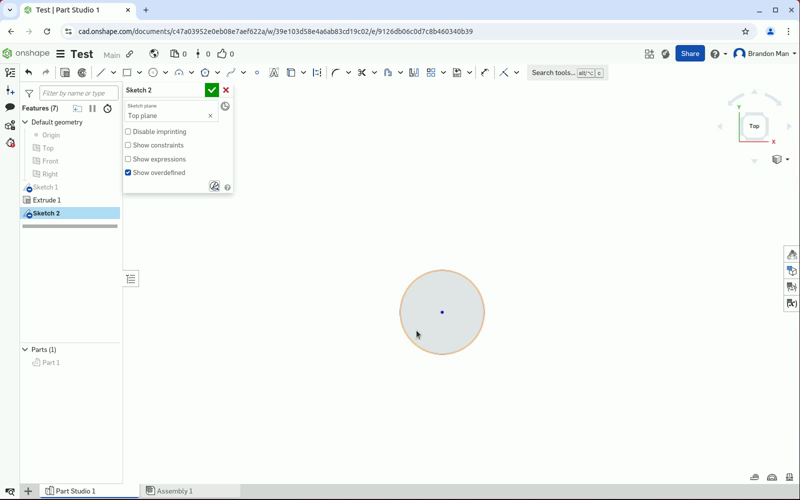
scroll(6)
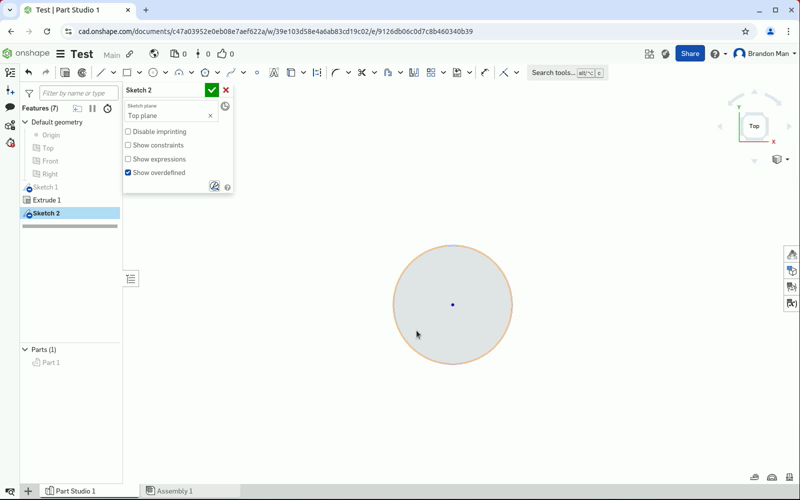
scroll(6)
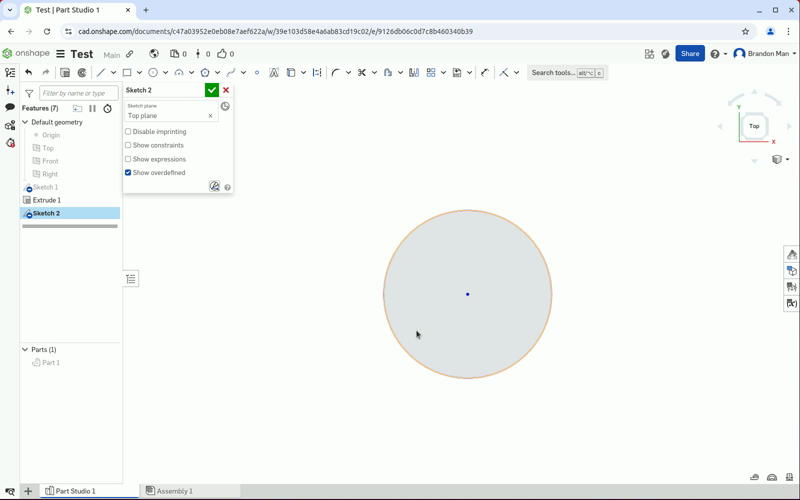
scroll(6)
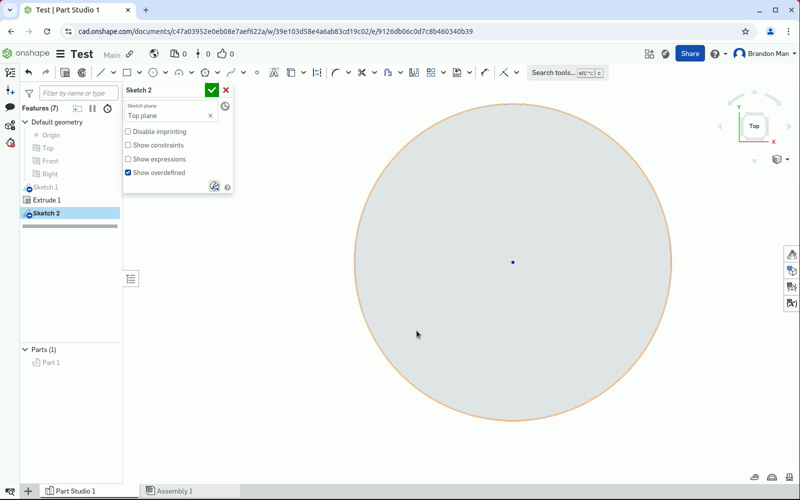
click(416, 330)
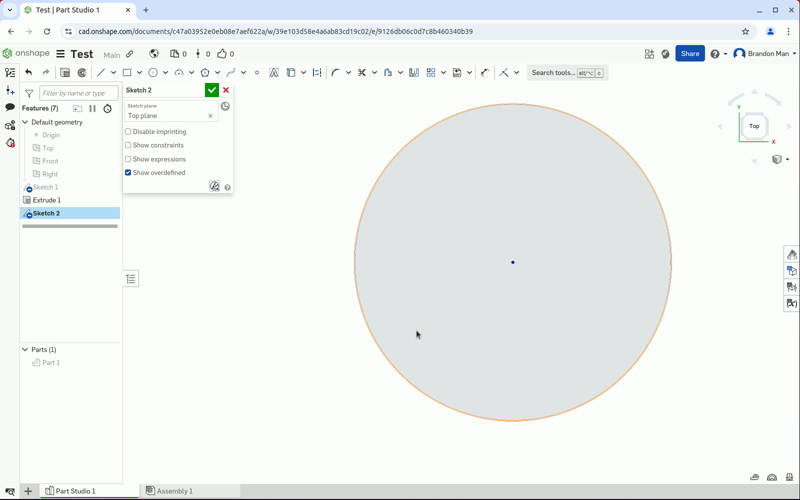
scroll(-6)
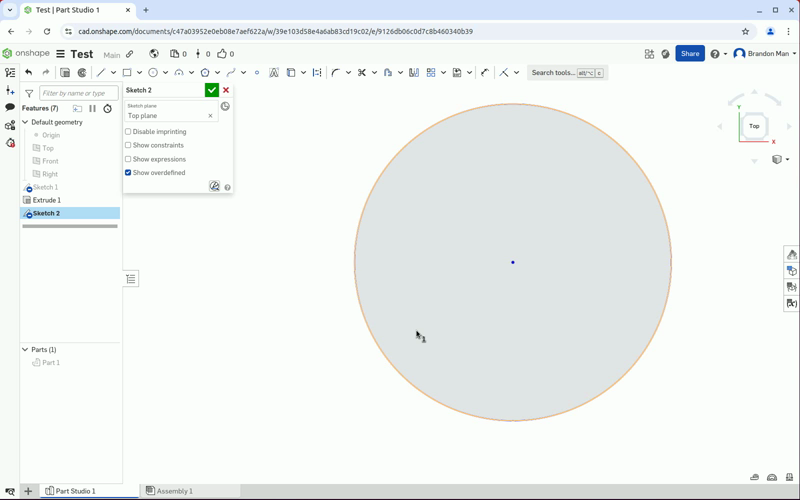
scroll(-6)
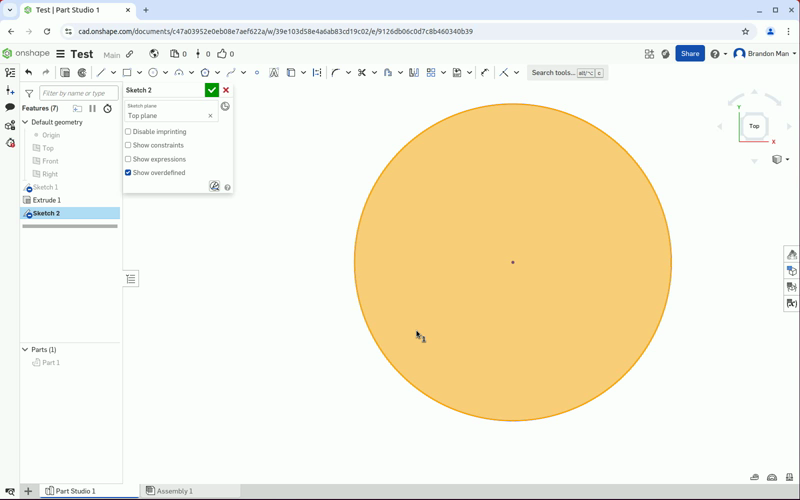
scroll(-6)
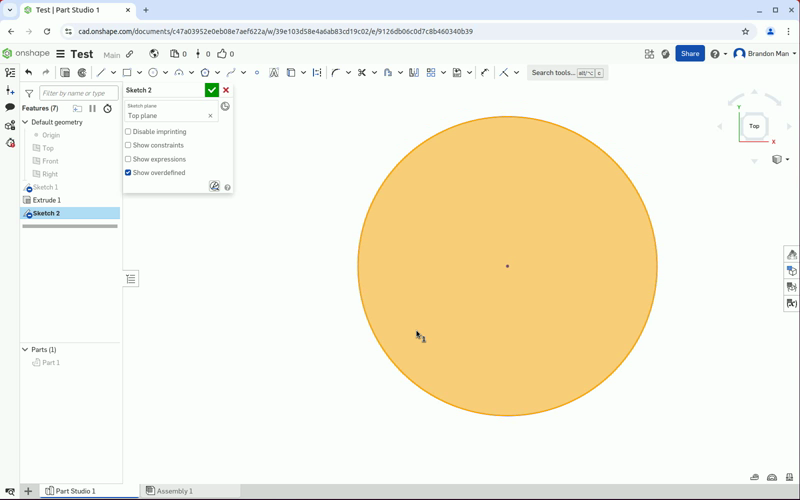
scroll(-6)
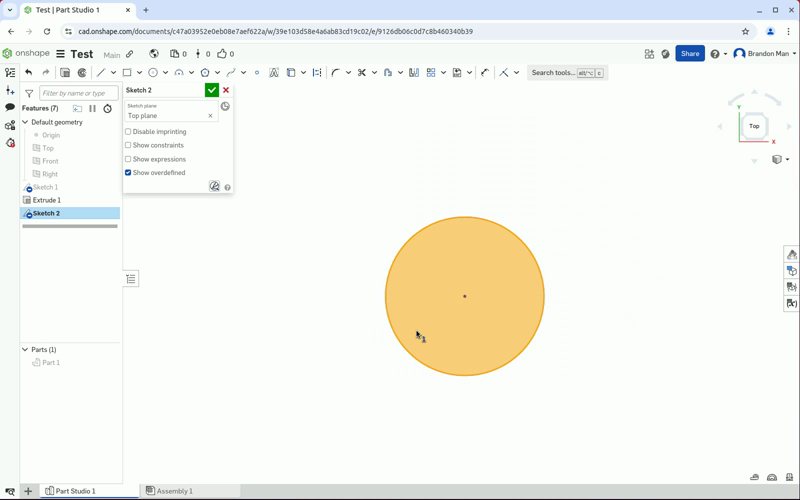
scroll(-6)
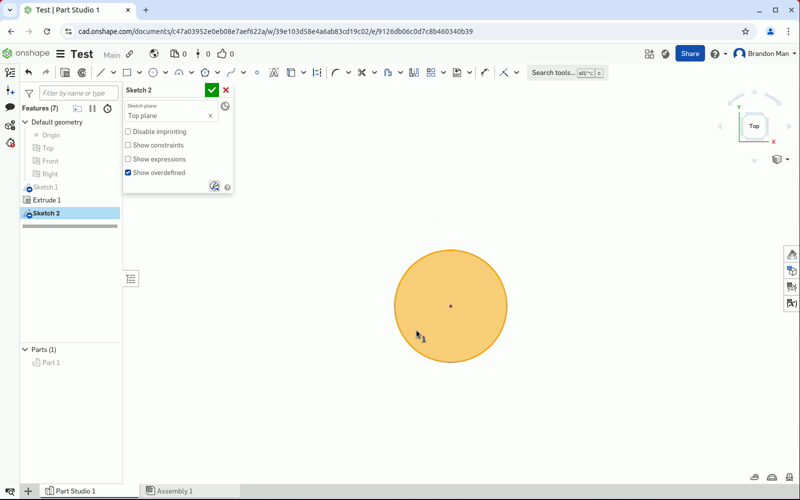
scroll(-6)
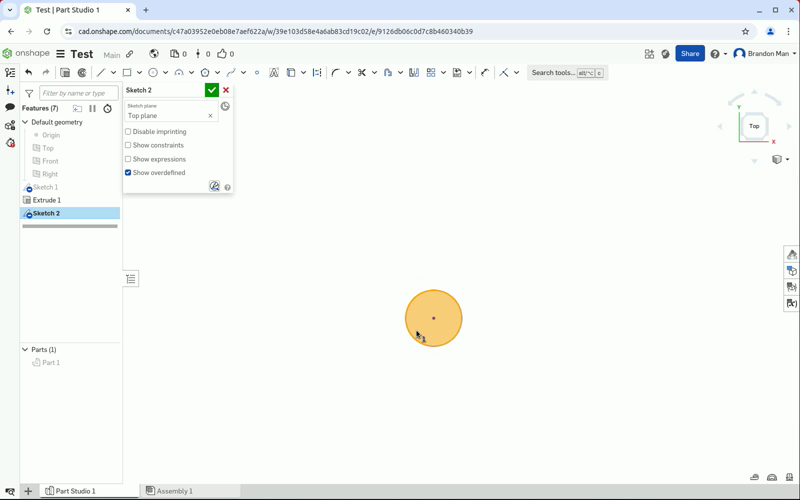
scroll(-6)
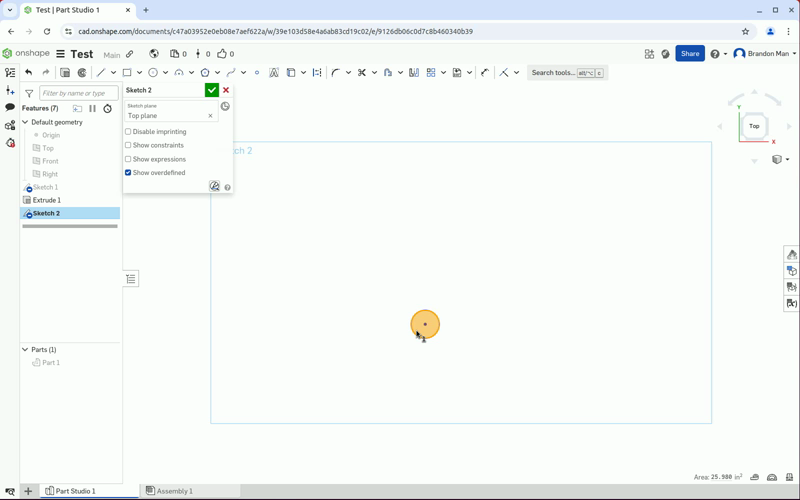
mouse_move(73, 352)
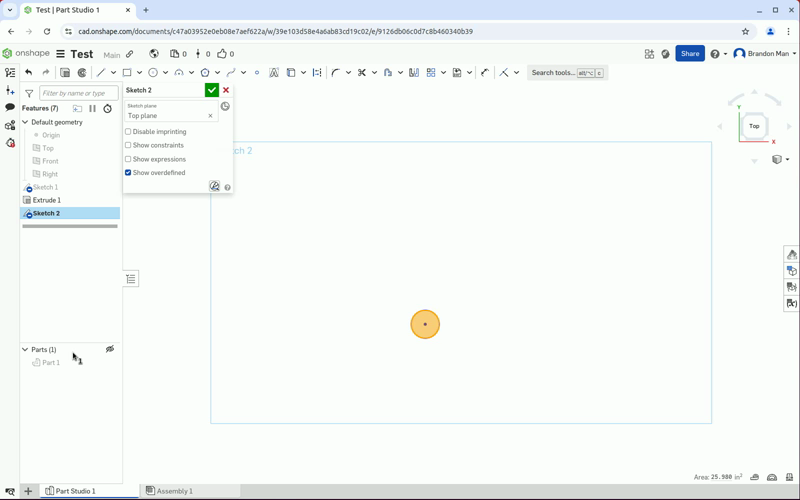
key(shift+y)
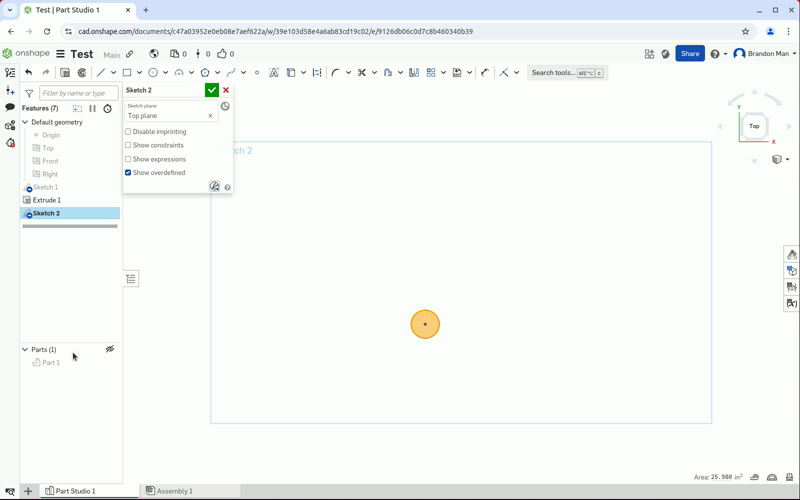
key(shift+e)
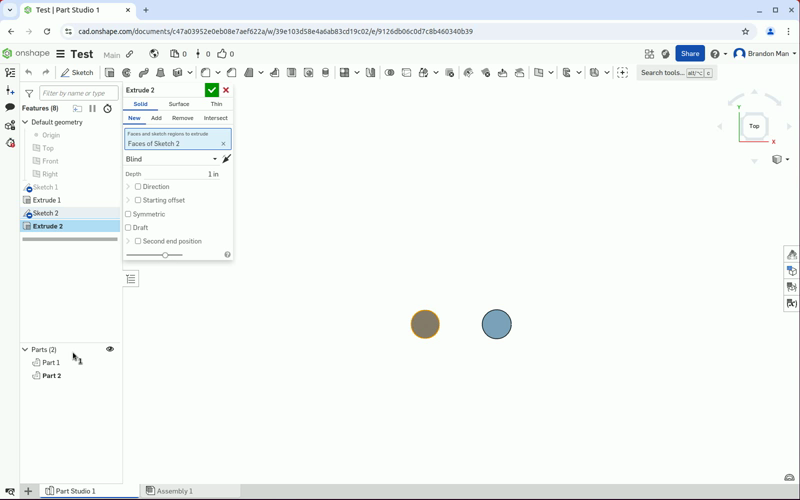
mouse_move(143, 106)
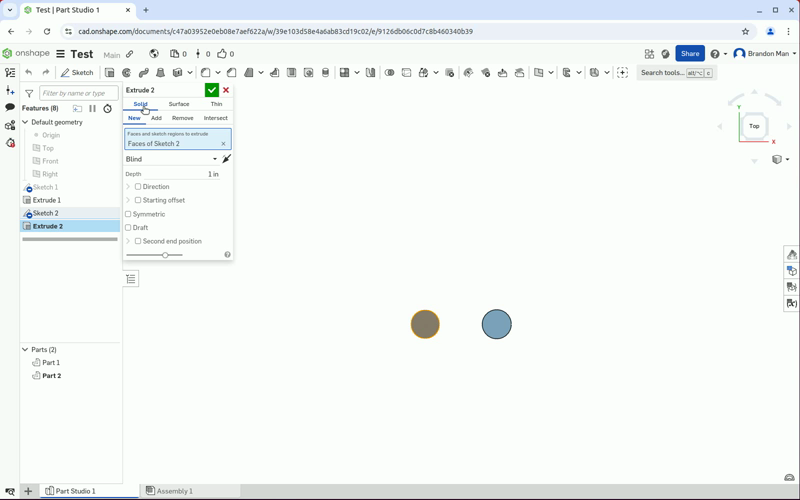
click(143, 106)
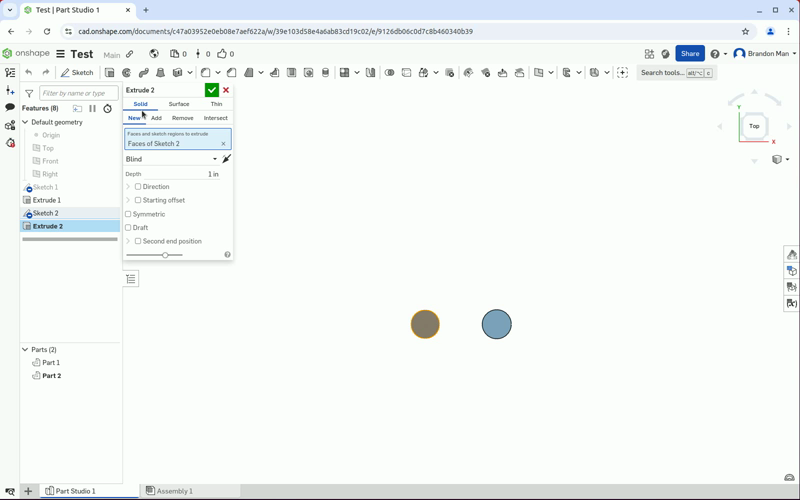
mouse_move(137, 120)
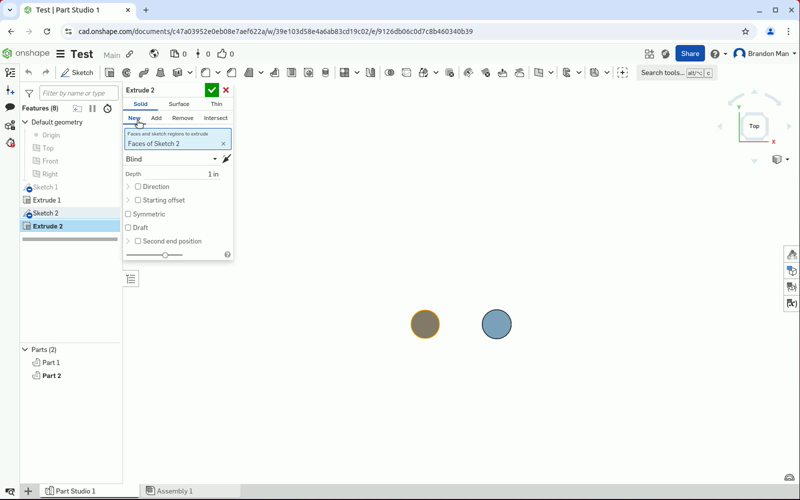
click(137, 120)
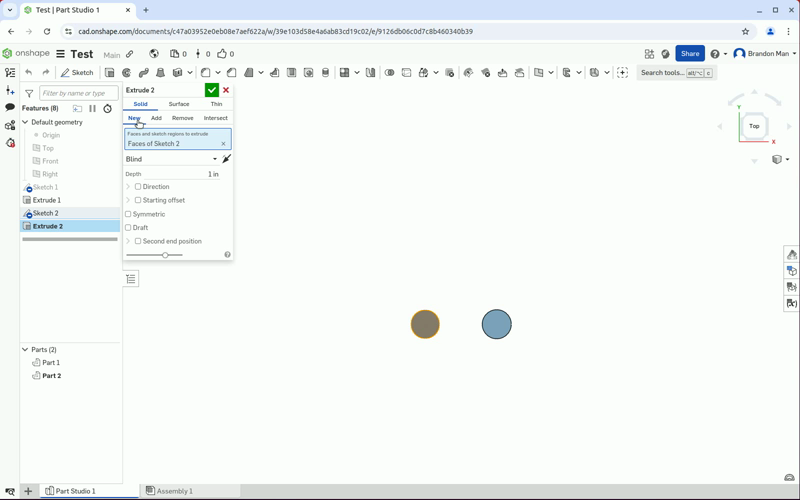
key(tab, 4)
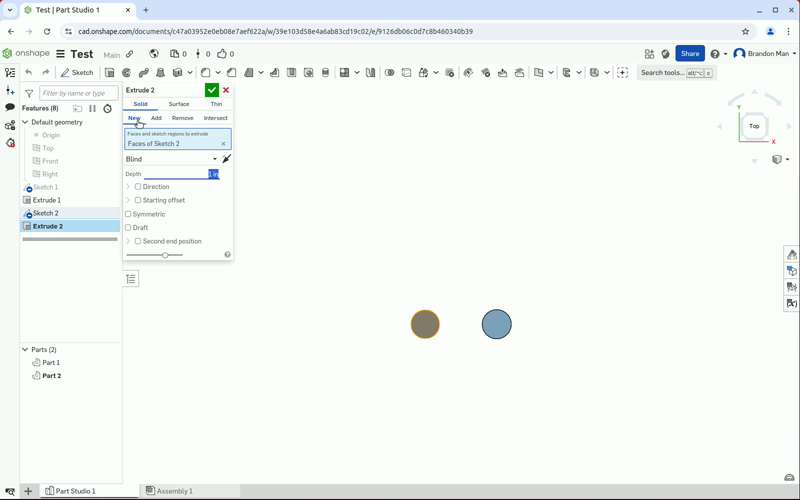
text(8.906)
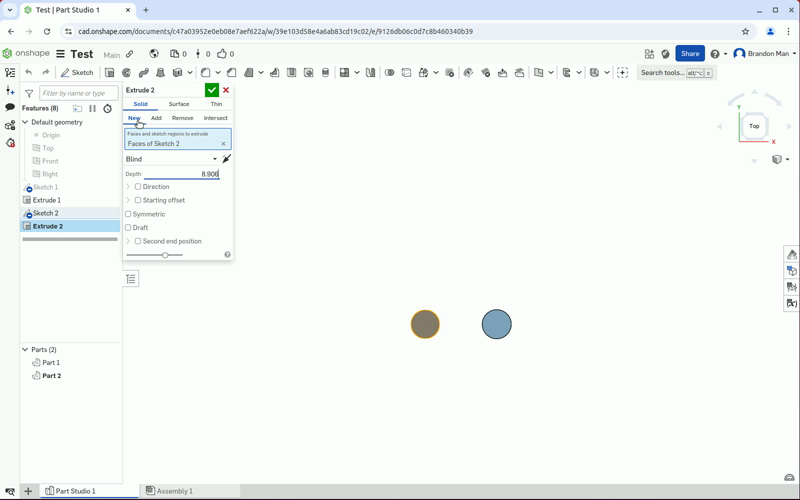
key(enter)
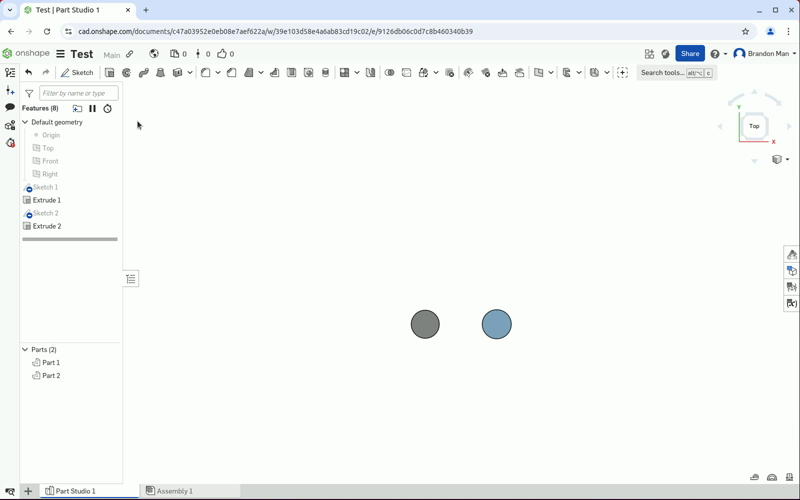
key(shift+h)
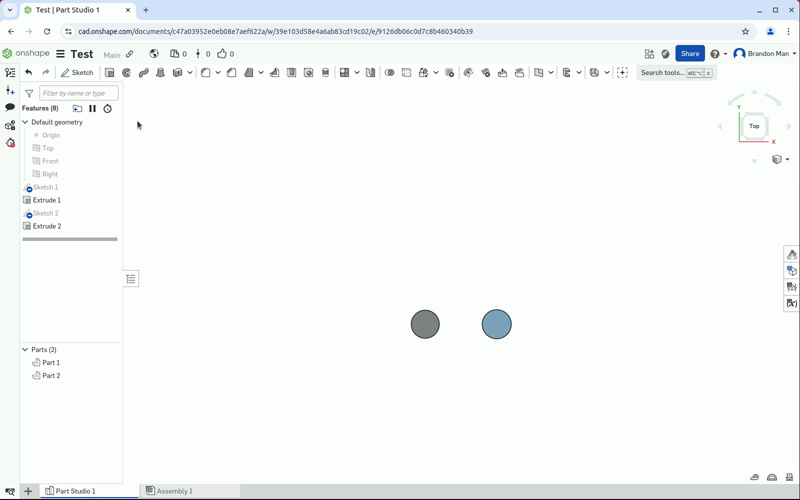
key(shift+h)
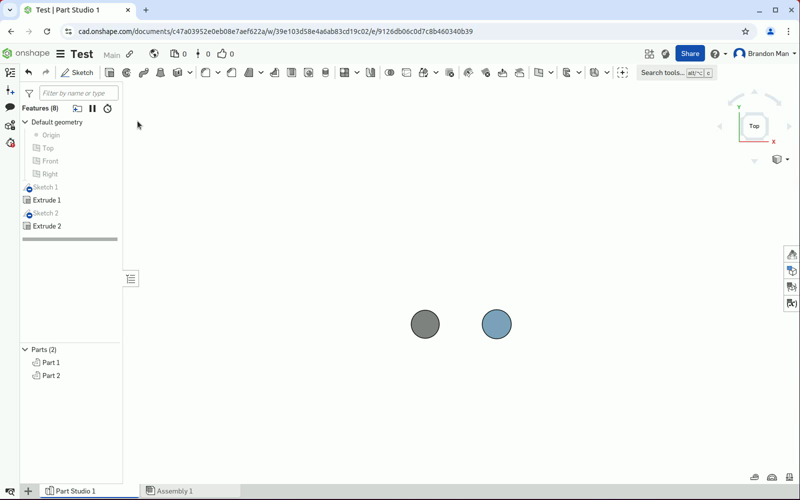
mouse_move(73, 189)
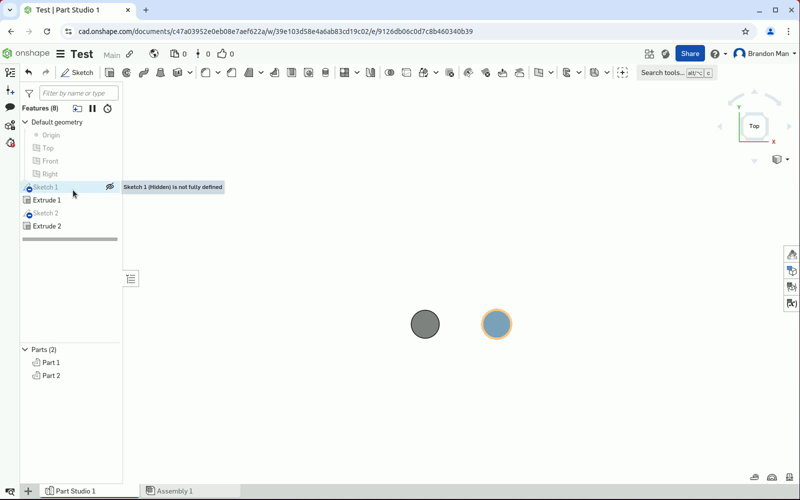
click(73, 189)
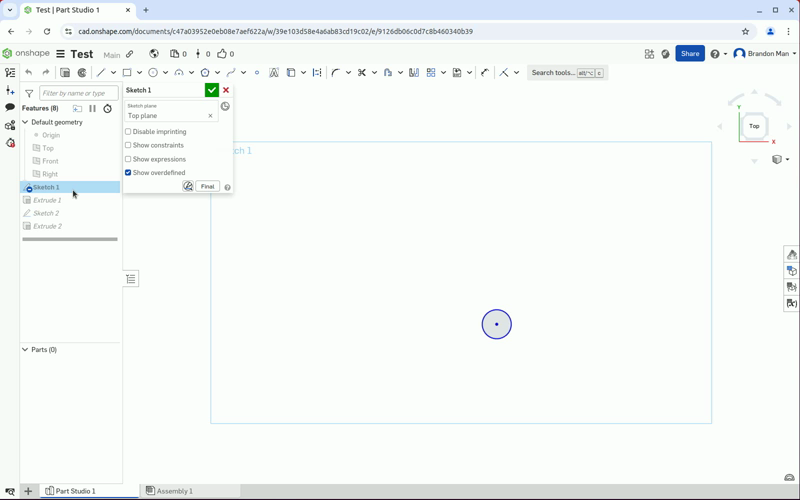
mouse_move(229, 92)
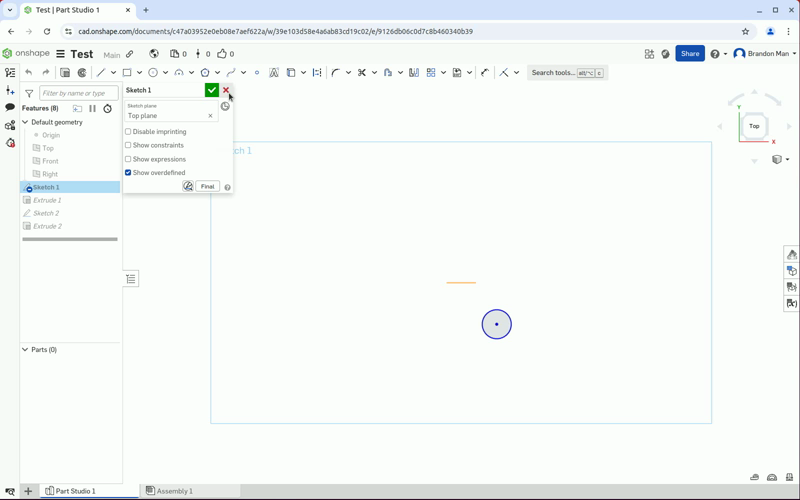
click(229, 92)
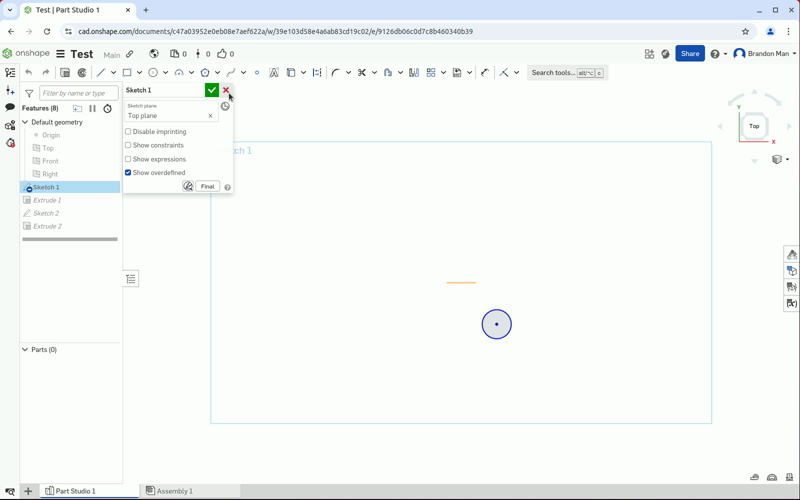
key(shift+s)
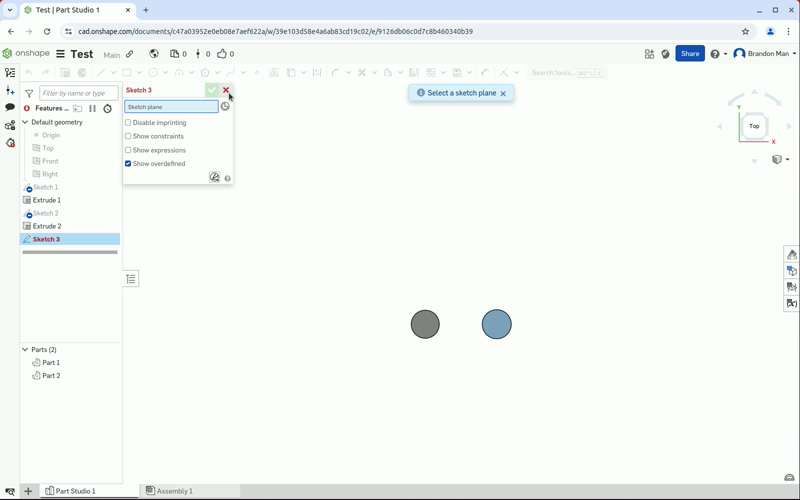
mouse_move(73, 150)
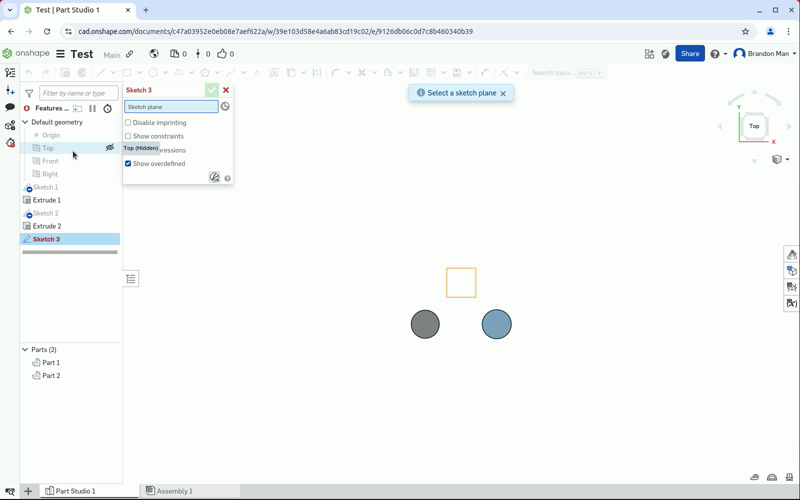
click(73, 150)
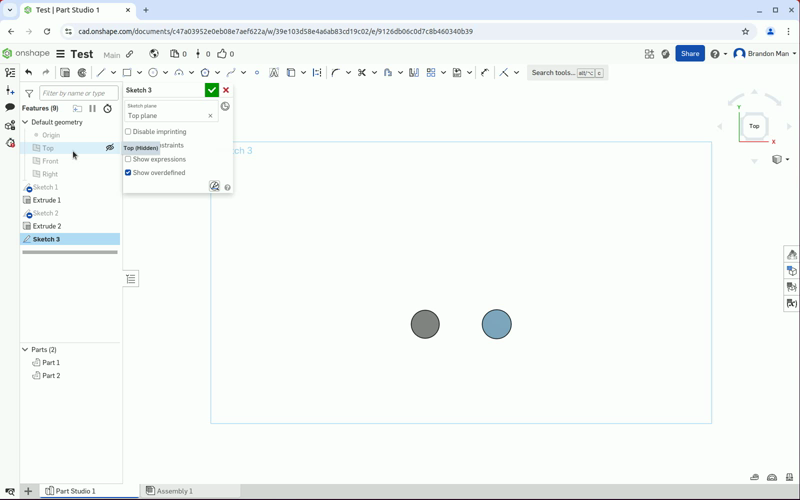
mouse_move(73, 352)
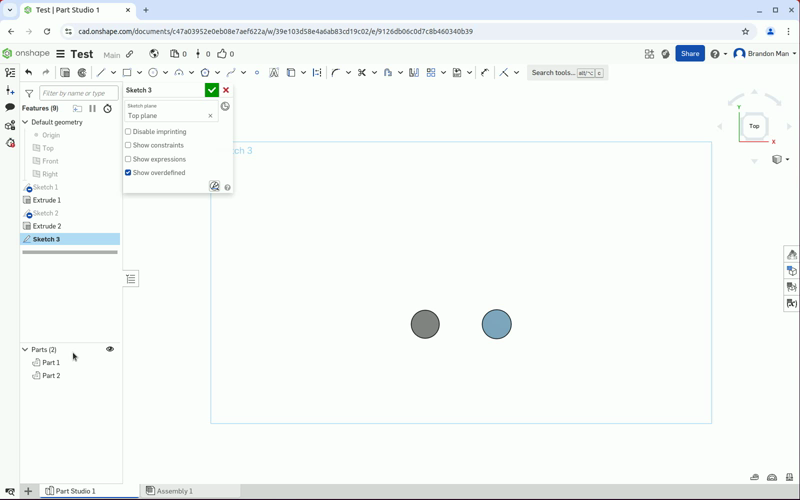
key(y)
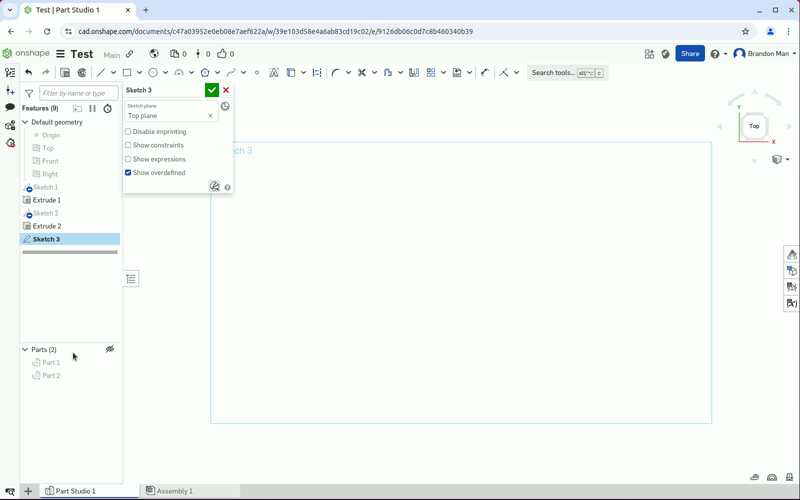
key(c)
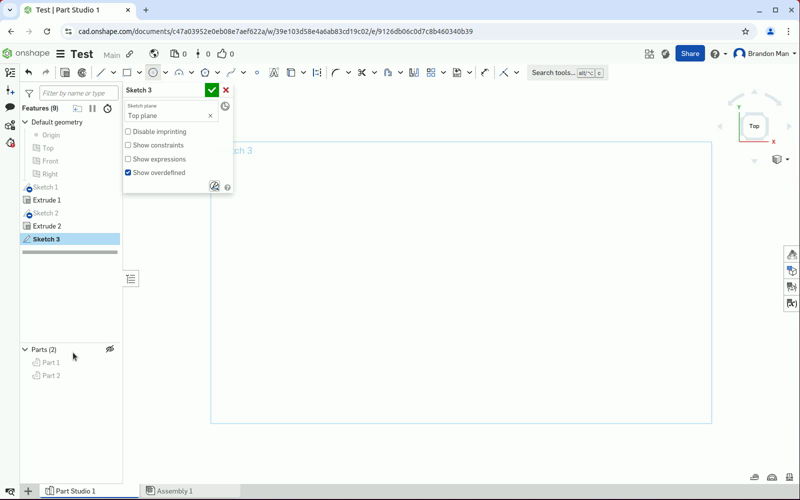
key_down(shift)
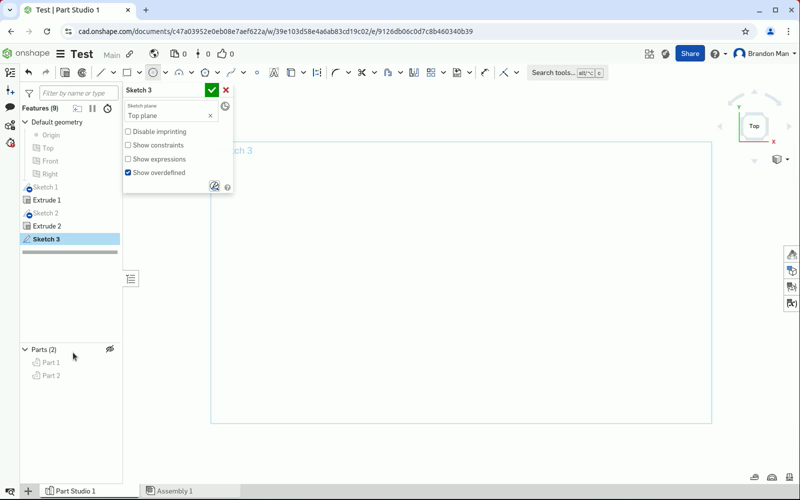
mouse_move(425, 239)
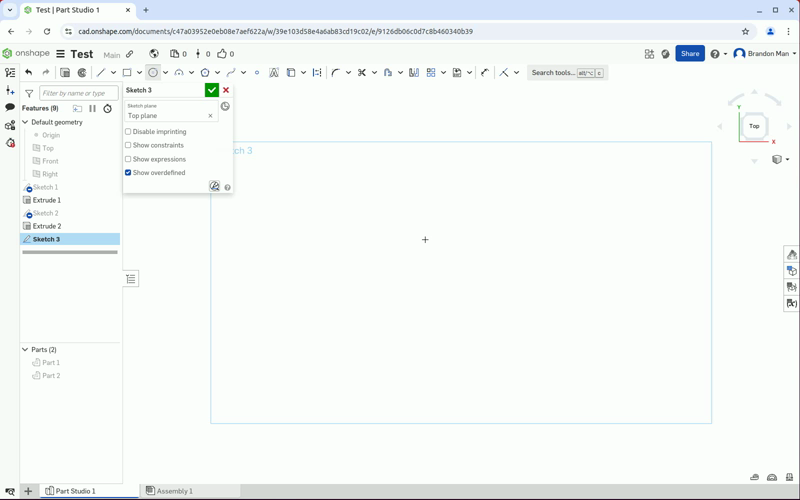
click(425, 239)
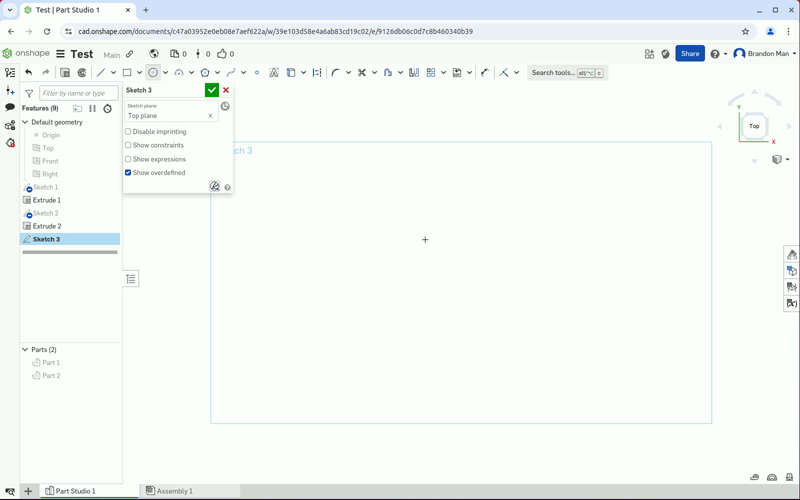
key_up(shift)
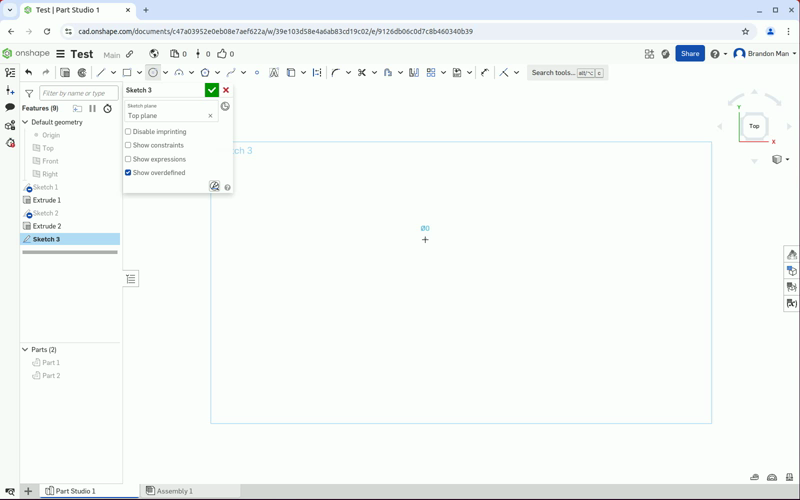
mouse_move(439, 239)
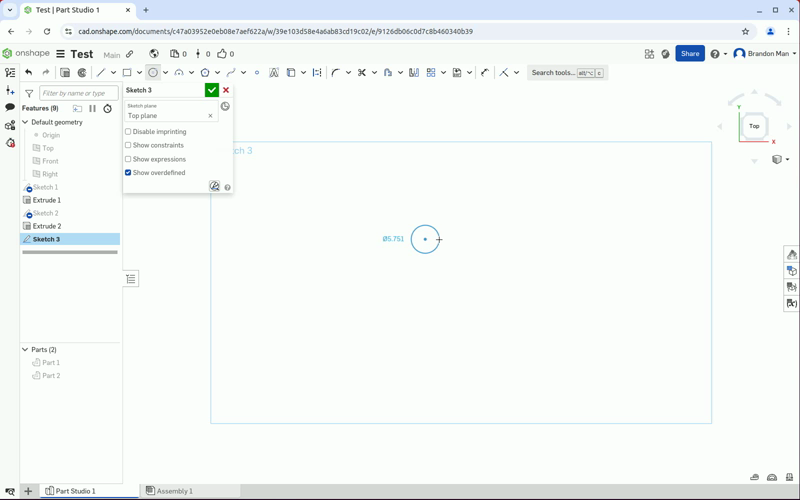
click(439, 239)
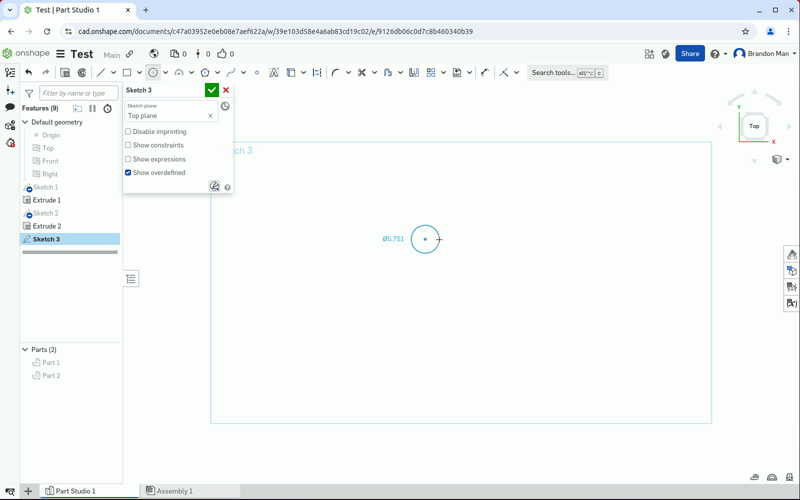
key(esc)
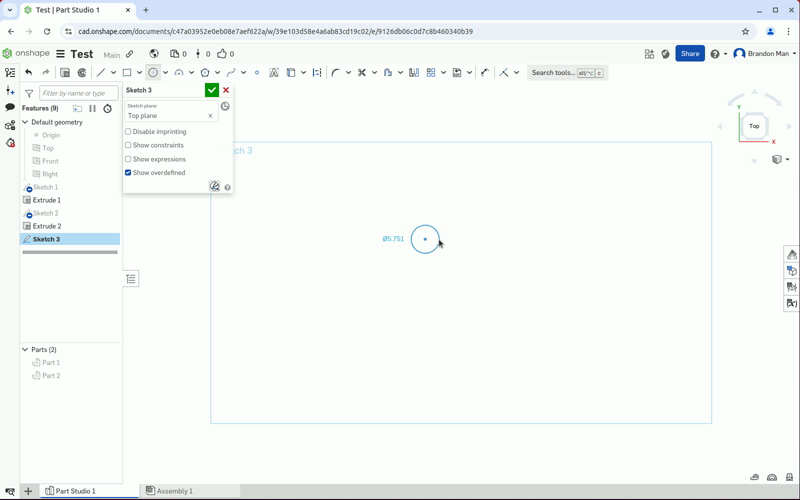
mouse_move(426, 232)
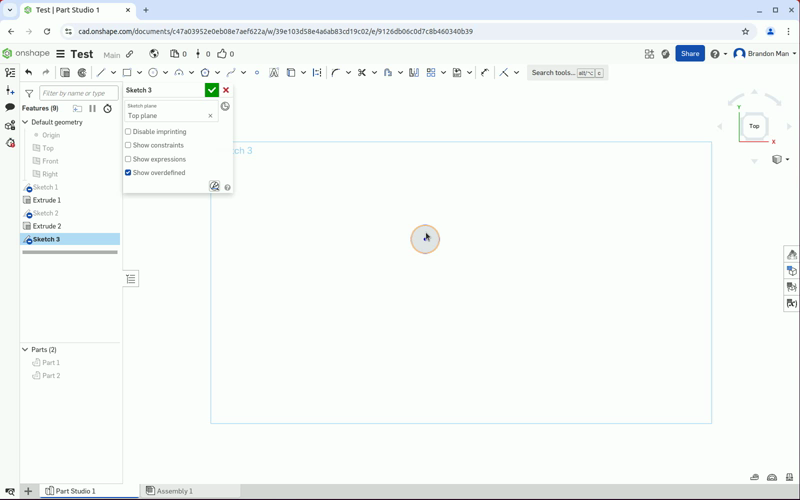
scroll(6)
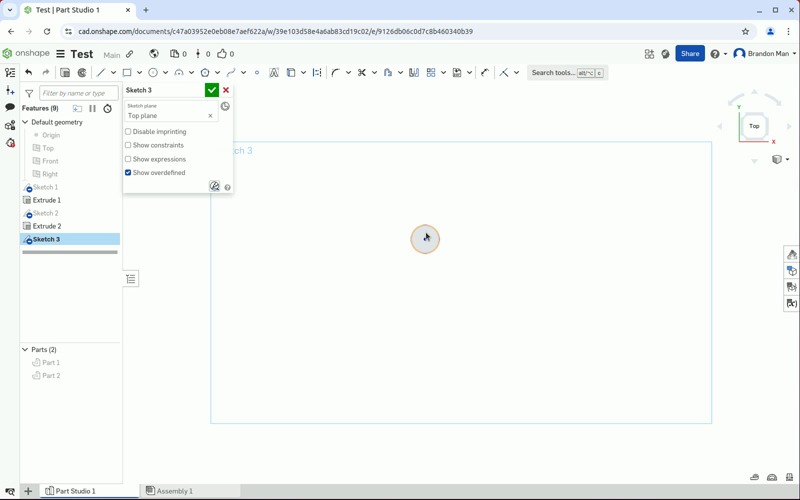
scroll(6)
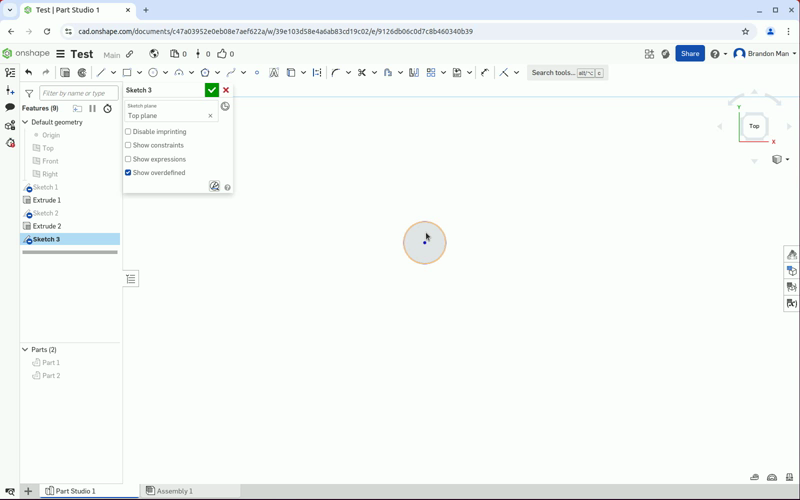
scroll(6)
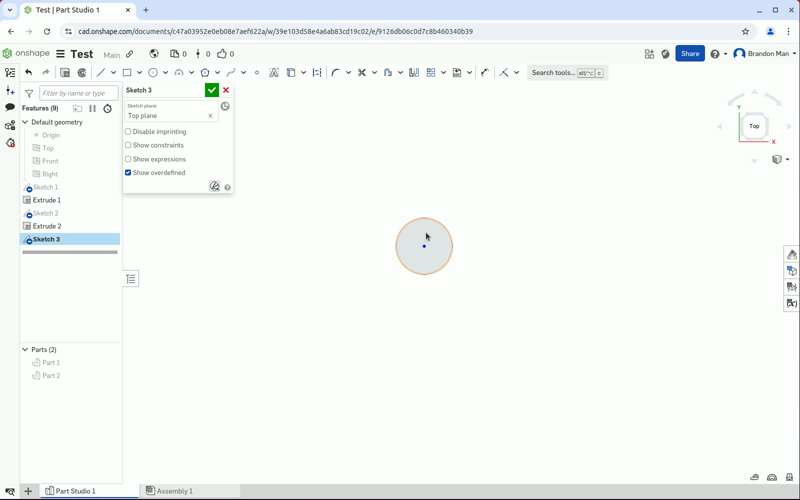
scroll(6)
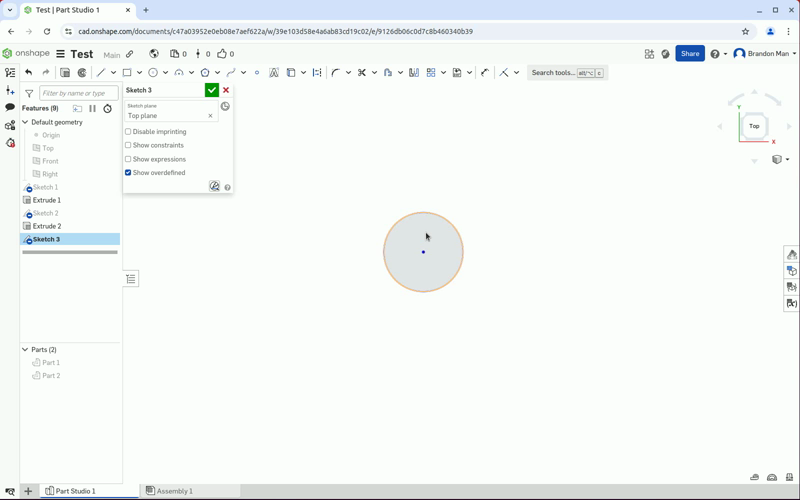
scroll(6)
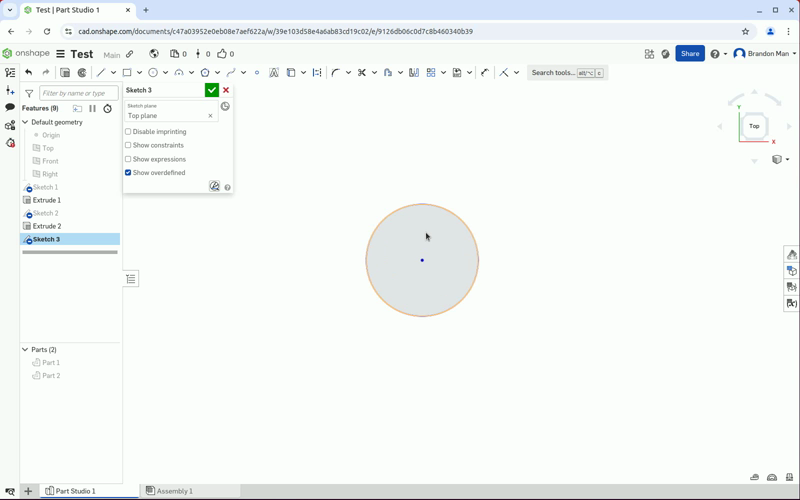
scroll(6)
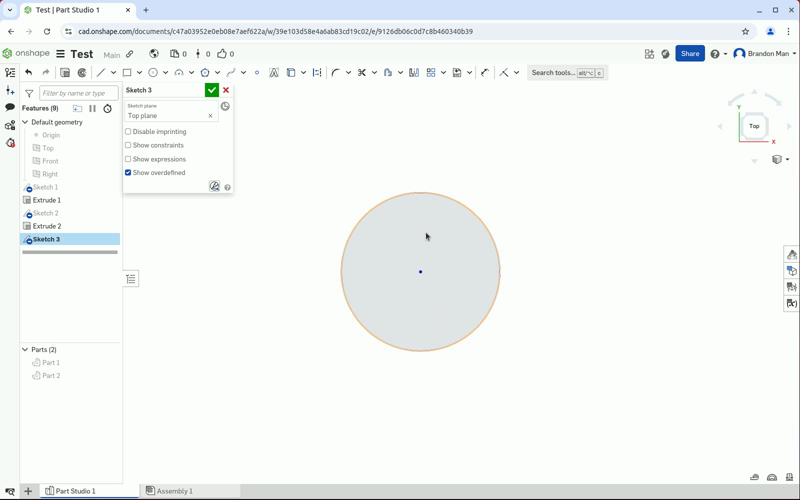
scroll(6)
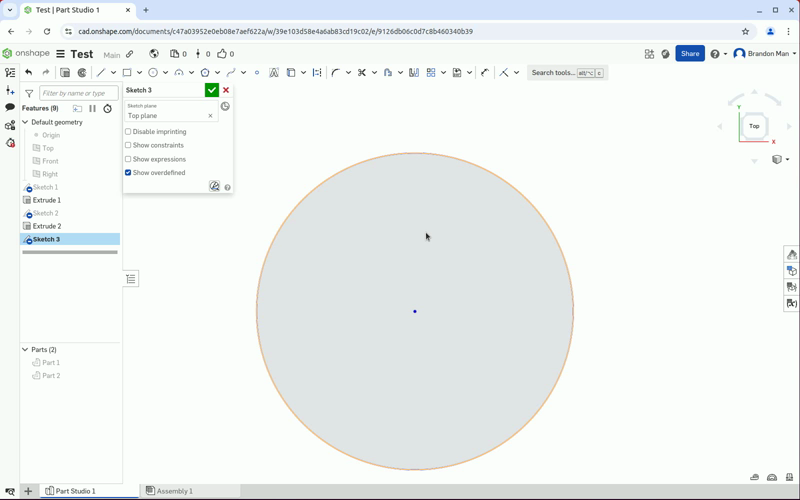
click(426, 232)
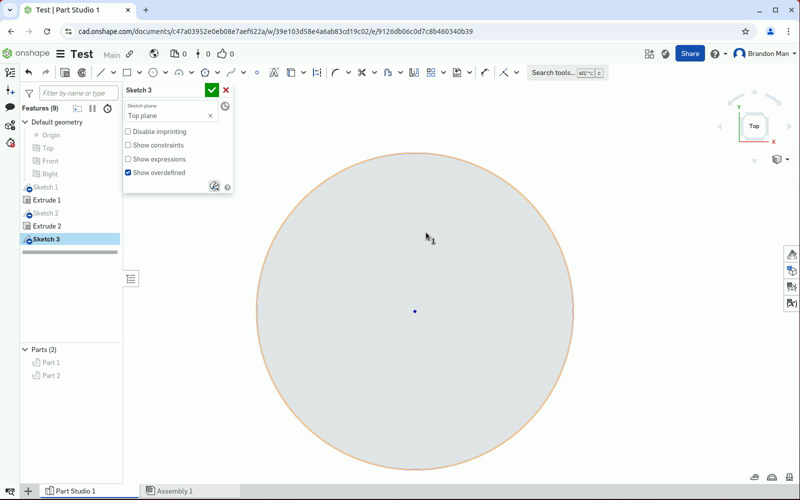
scroll(-6)
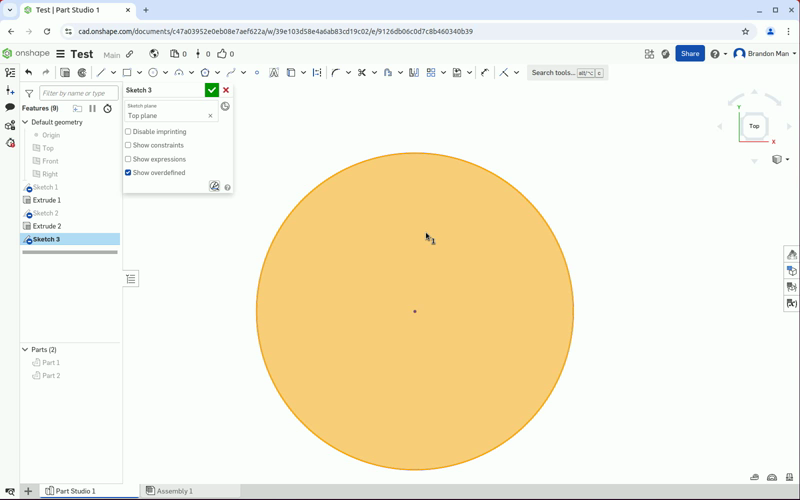
scroll(-6)
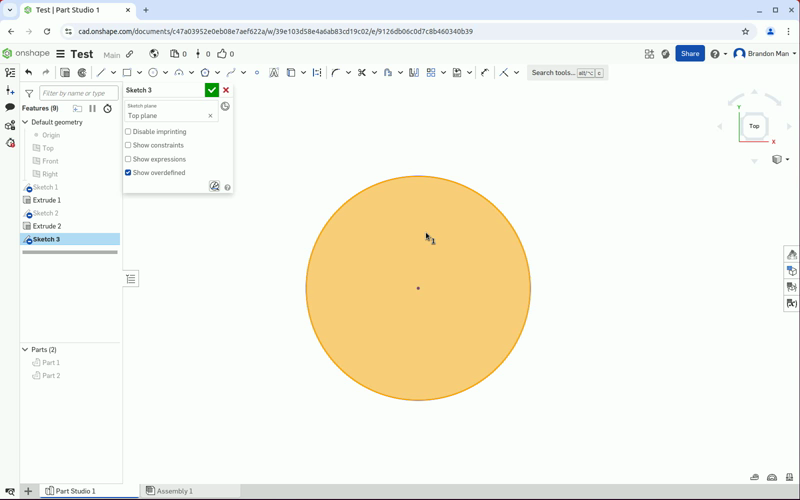
scroll(-6)
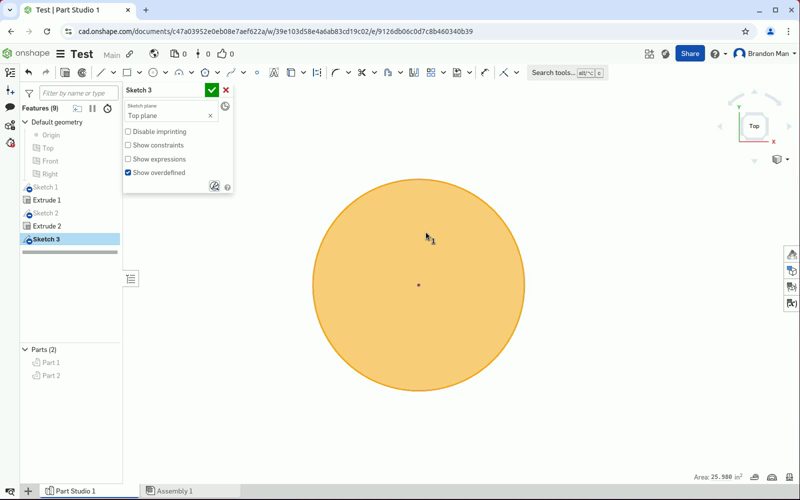
scroll(-6)
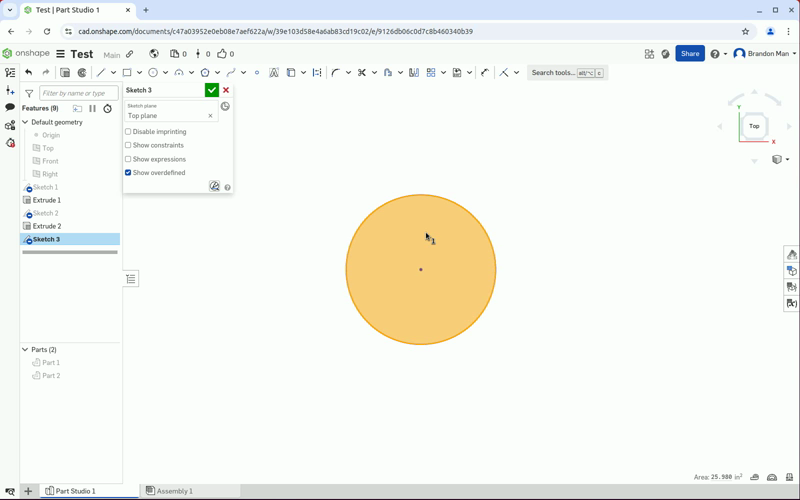
scroll(-6)
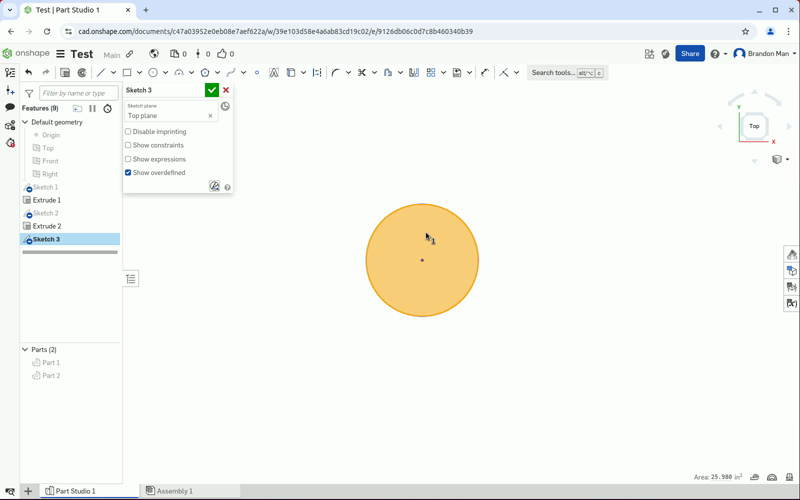
scroll(-6)
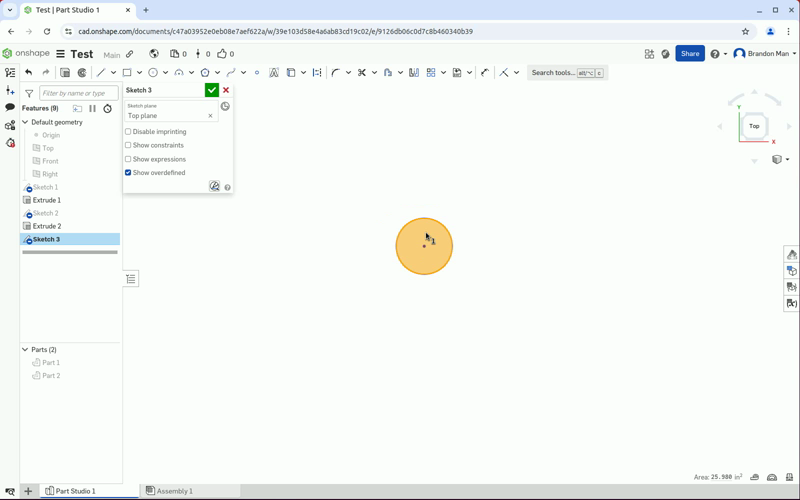
scroll(-6)
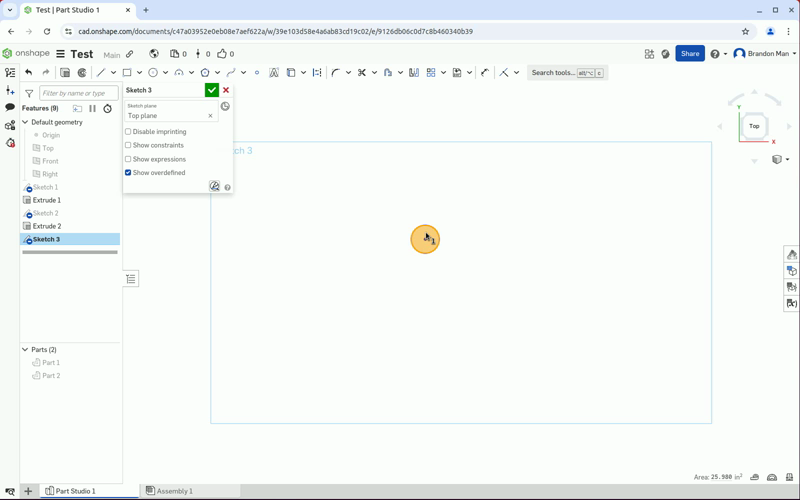
mouse_move(73, 352)
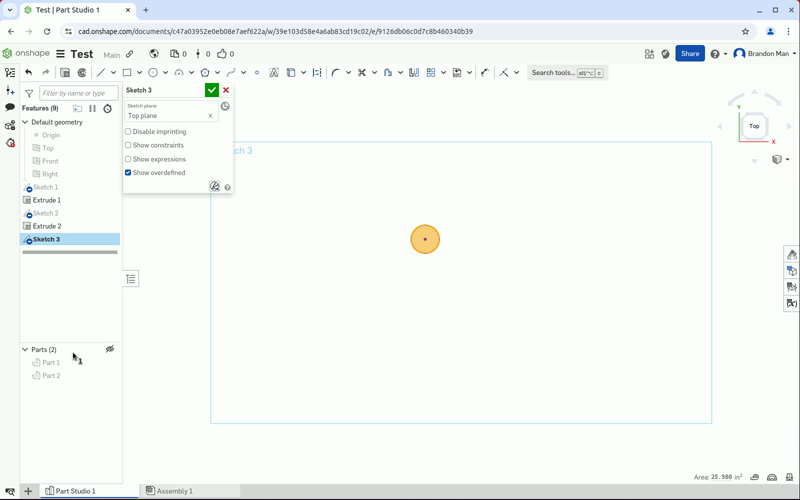
key(shift+y)
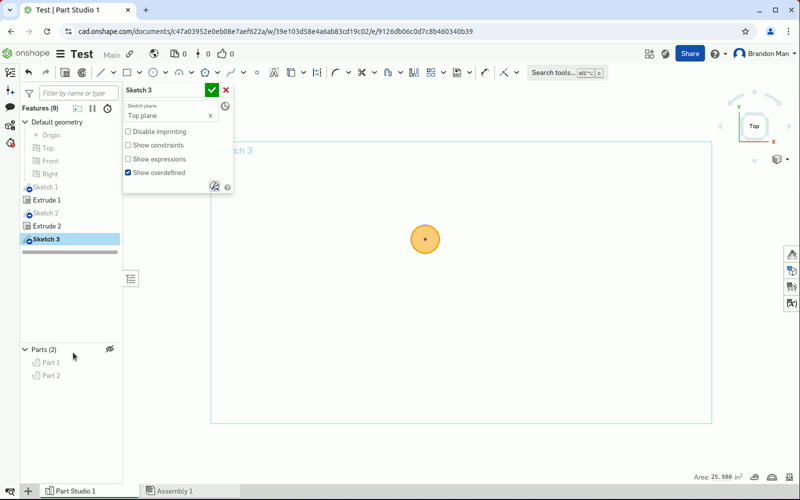
key(shift+e)
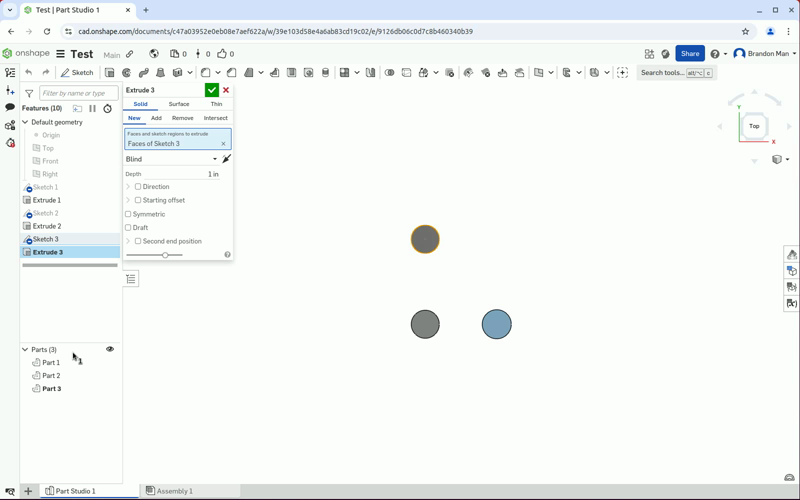
mouse_move(143, 106)
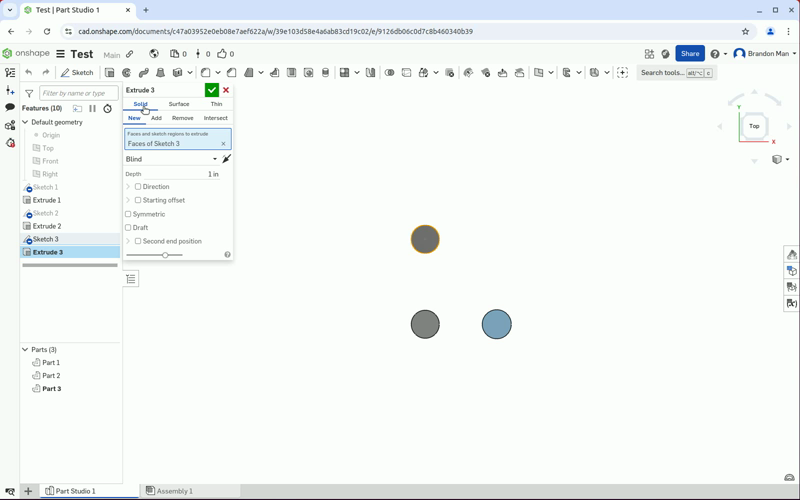
click(143, 106)
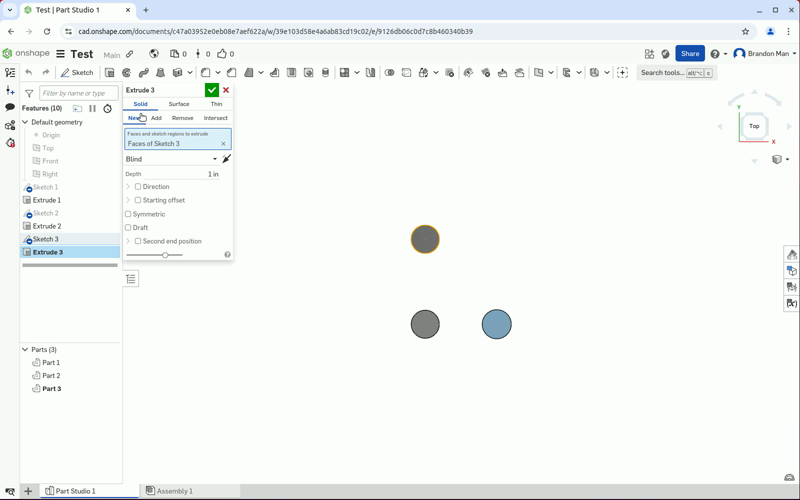
mouse_move(137, 120)
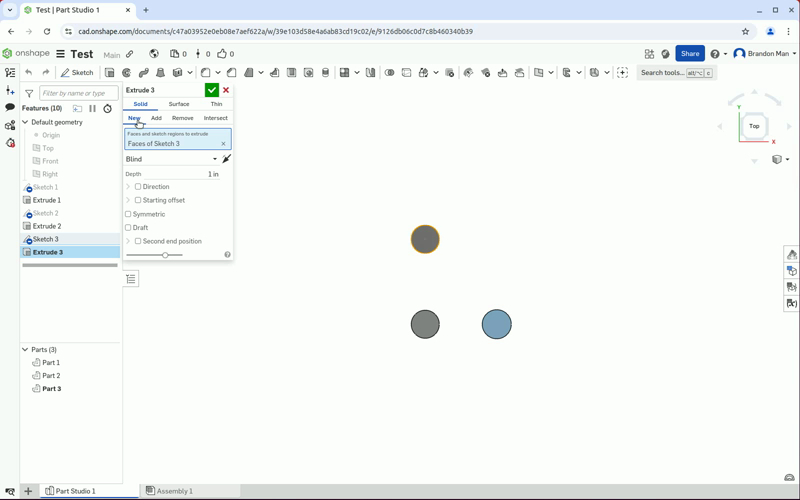
click(137, 120)
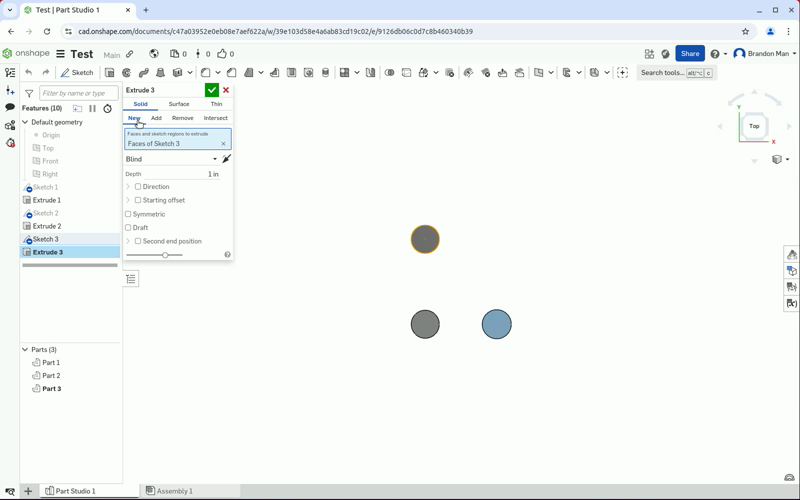
key(tab, 4)
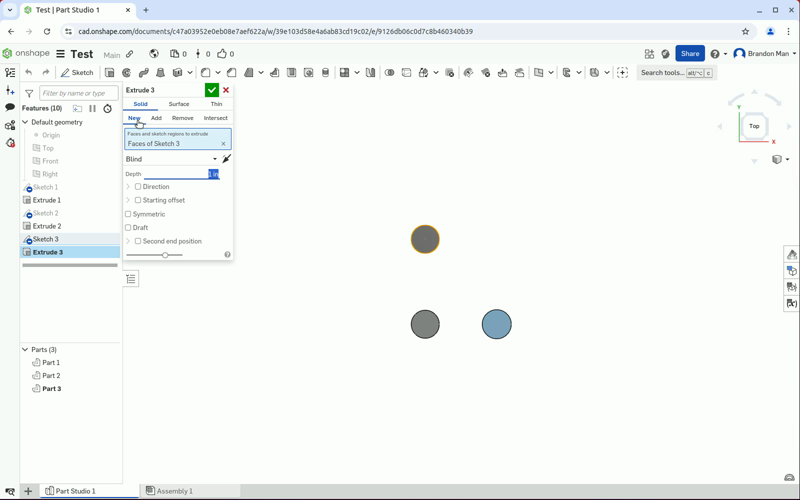
text(8.906)
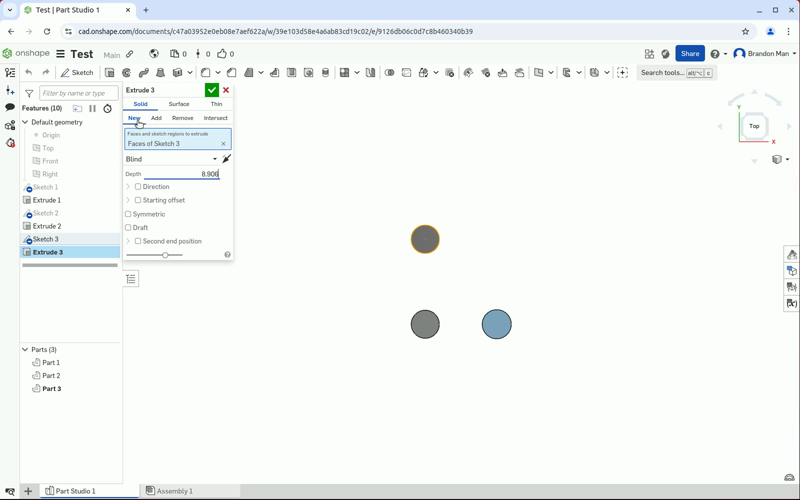
key(enter)
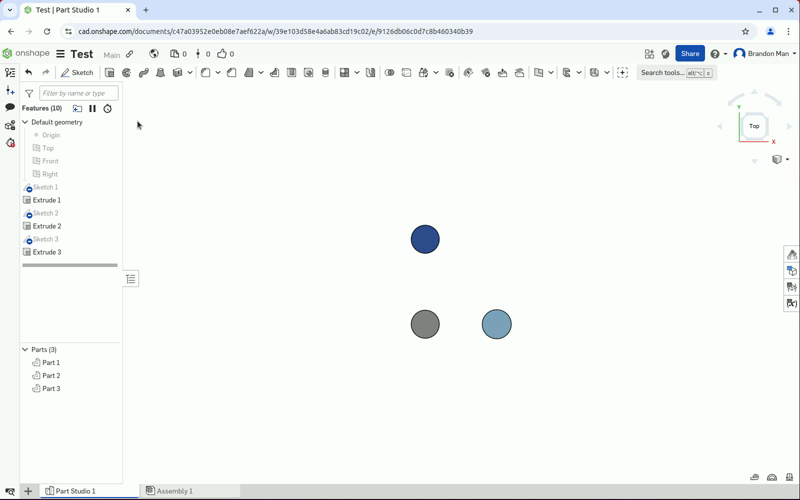
key(shift+h)
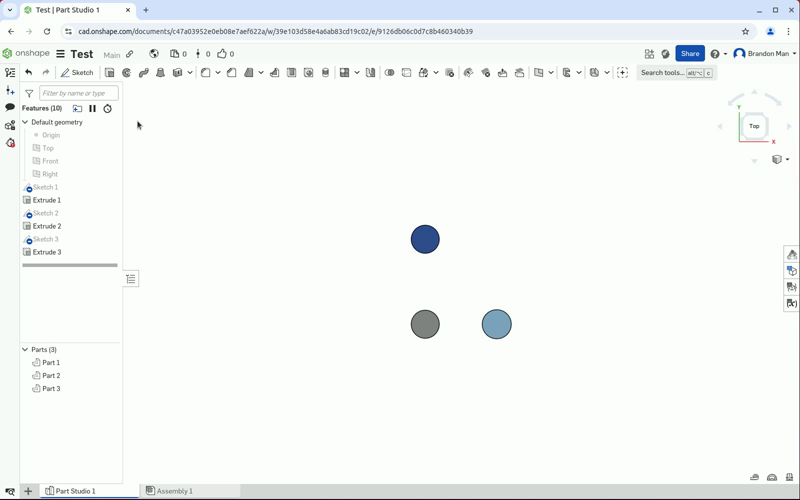
key(shift+h)
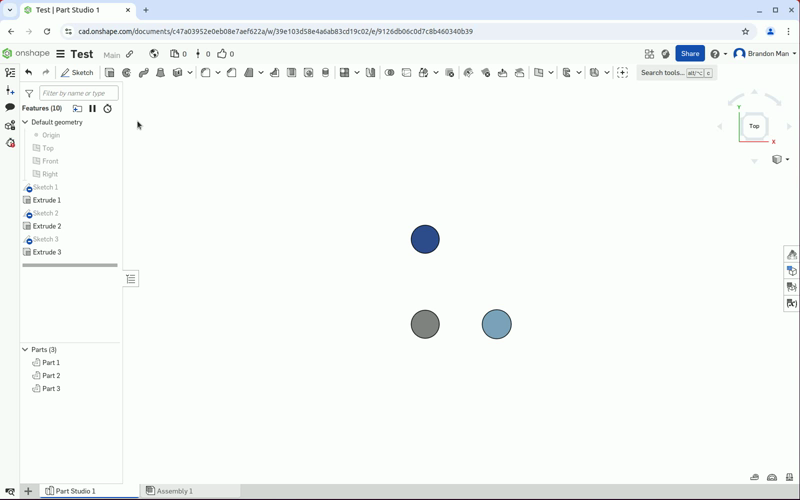
mouse_move(73, 189)
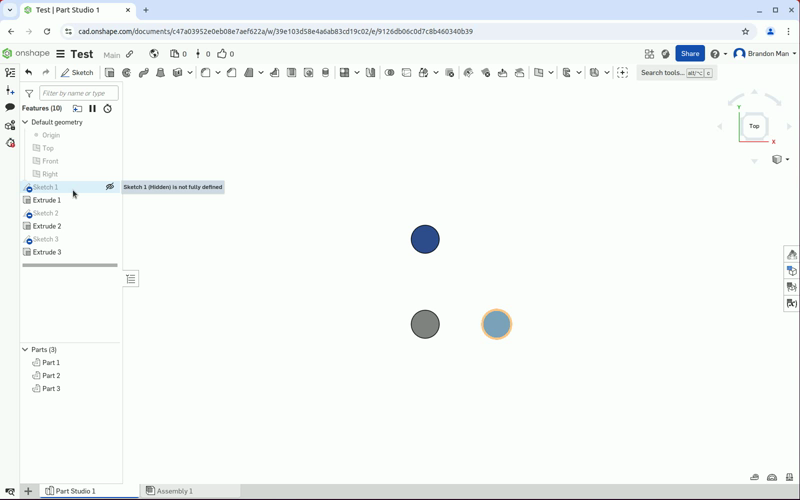
click(73, 189)
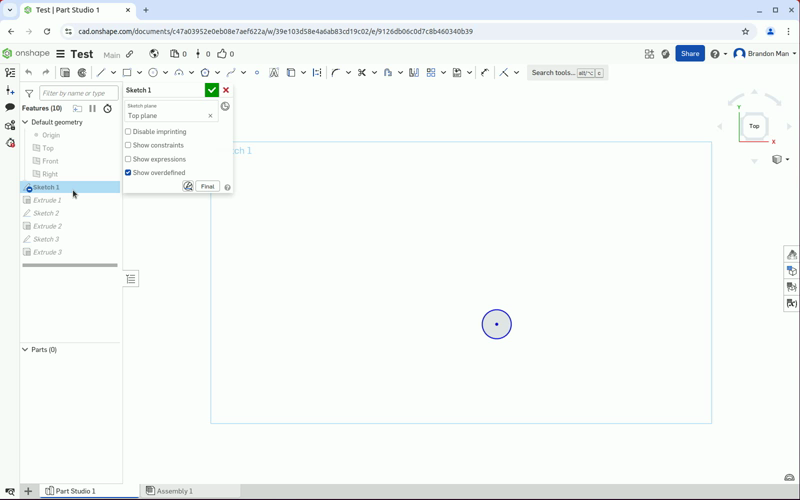
mouse_move(229, 92)
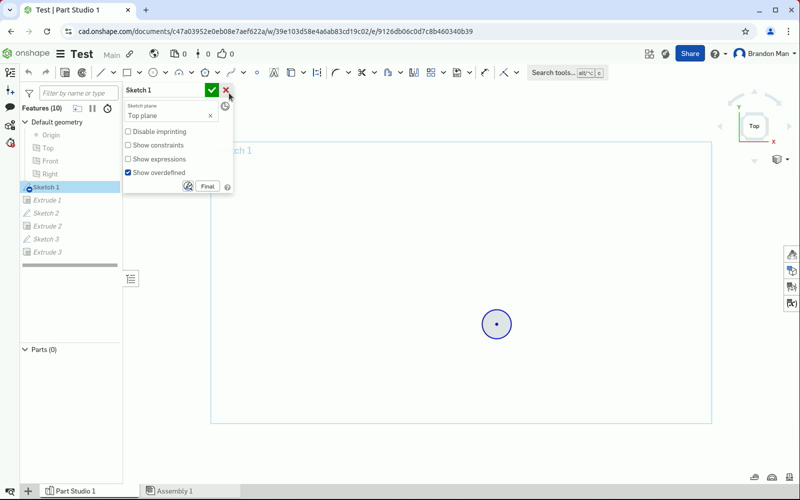
click(229, 92)
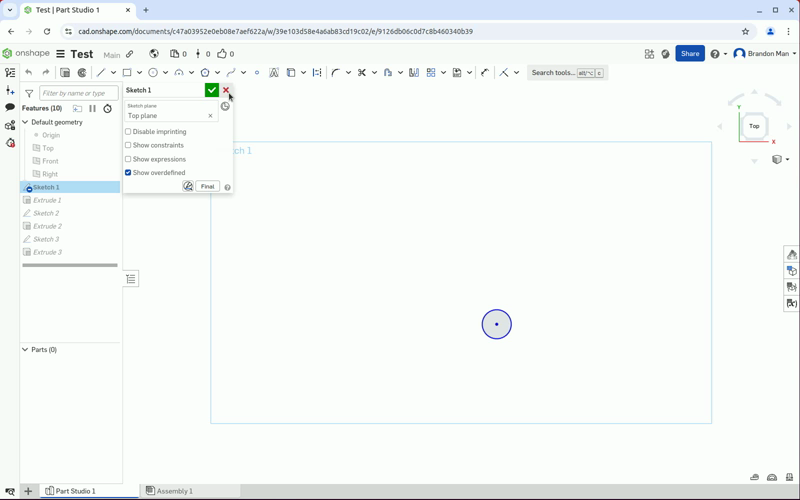
key(shift+s)
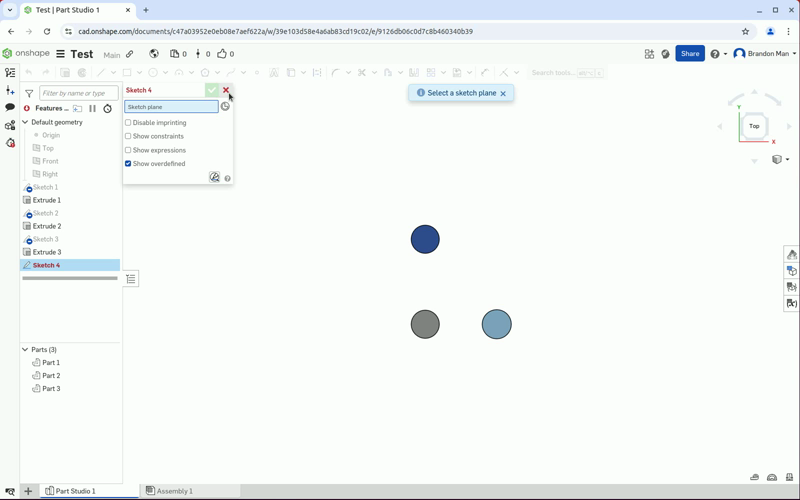
mouse_move(73, 150)
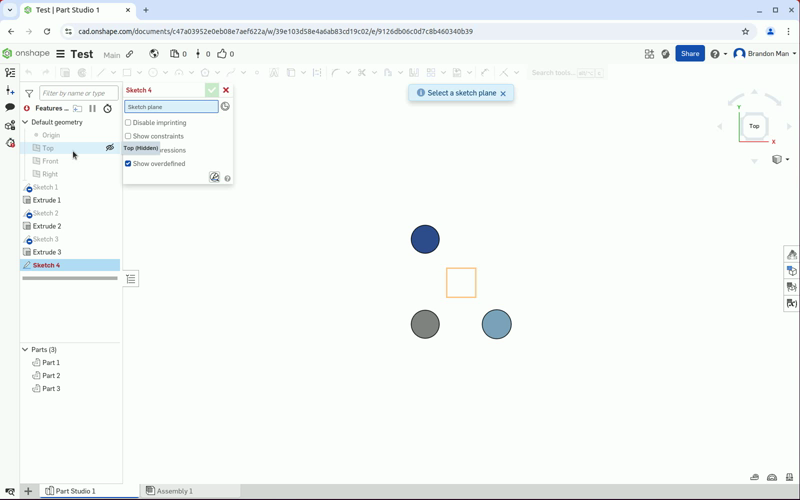
click(73, 150)
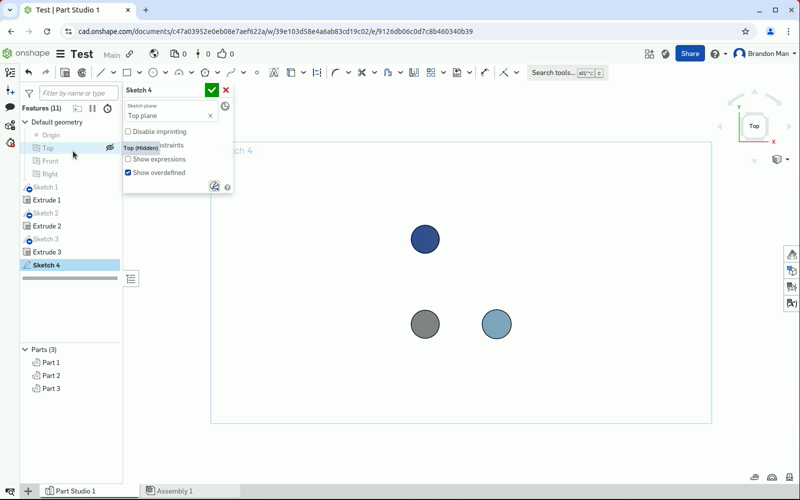
mouse_move(73, 352)
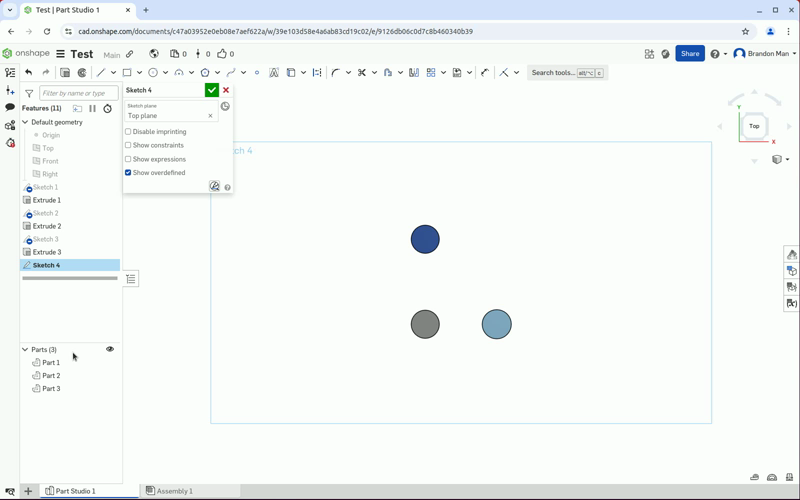
key(y)
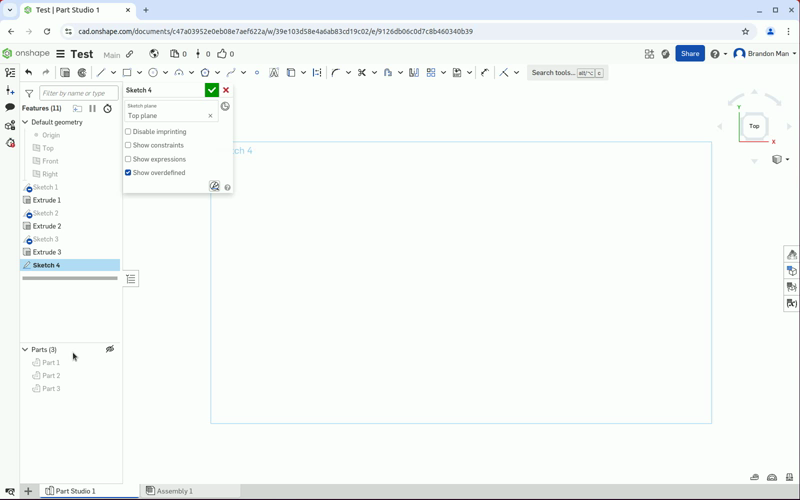
key(c)
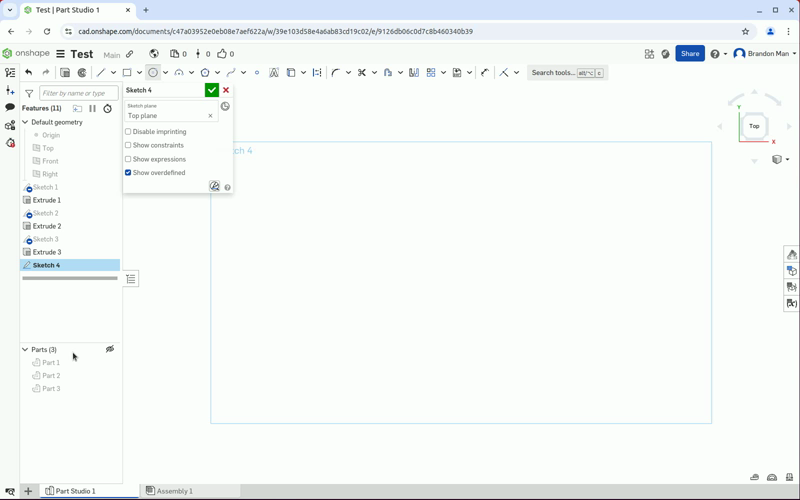
key_down(shift)
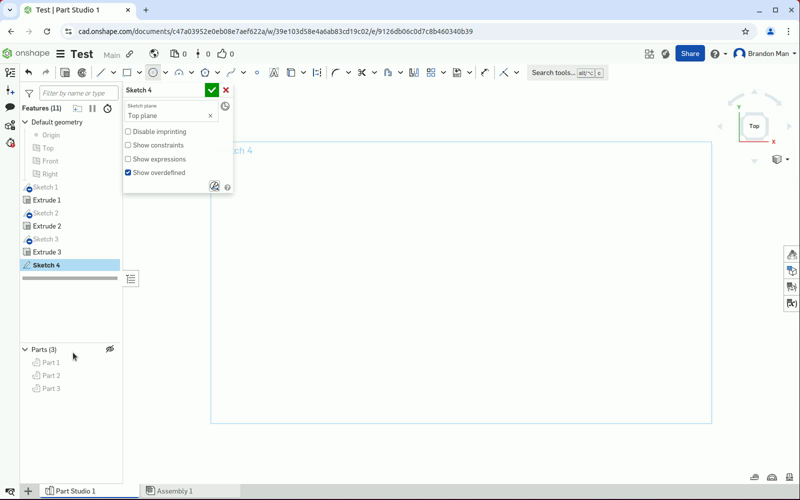
mouse_move(496, 239)
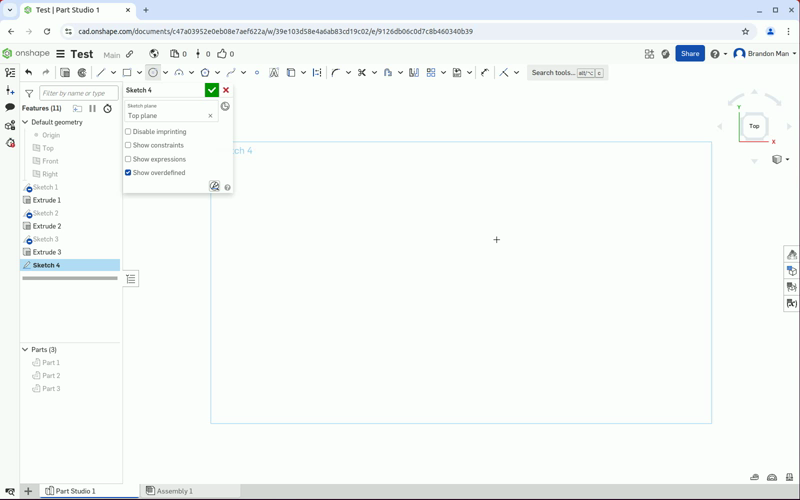
click(496, 239)
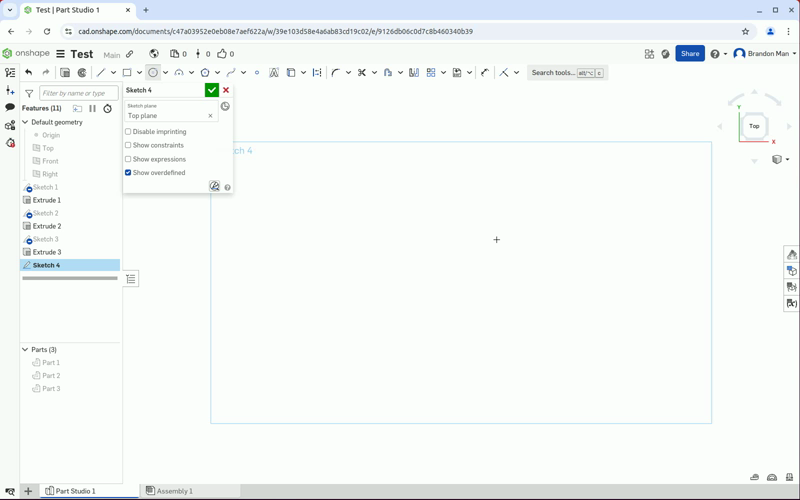
key_up(shift)
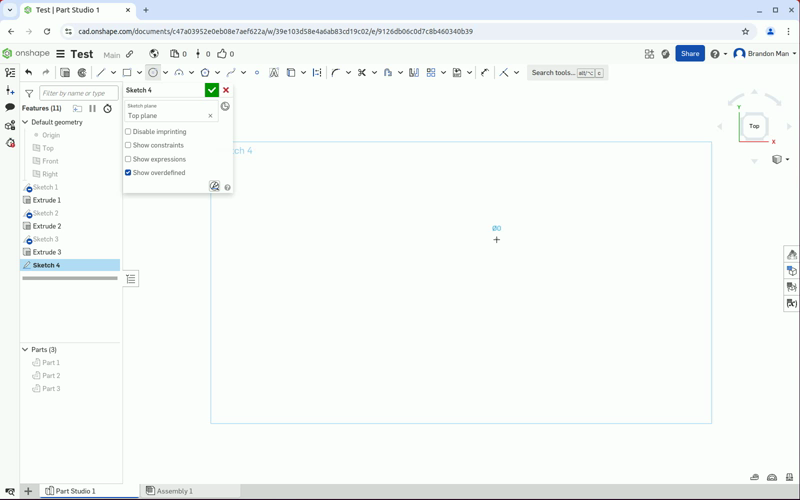
mouse_move(511, 239)
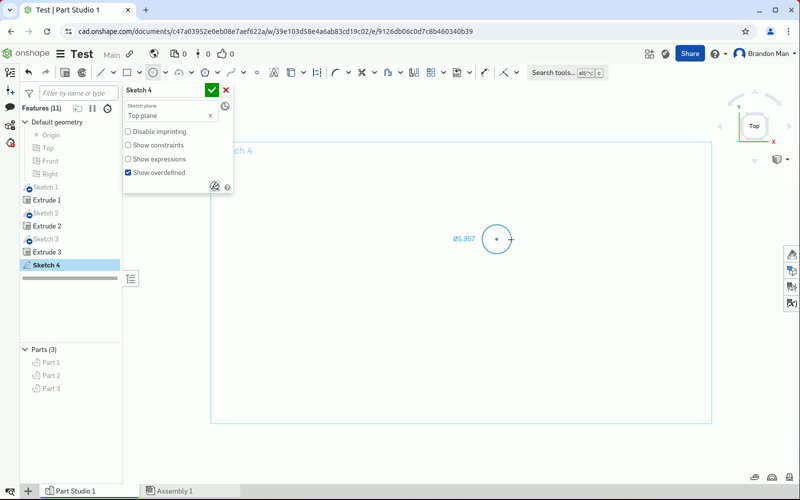
click(511, 239)
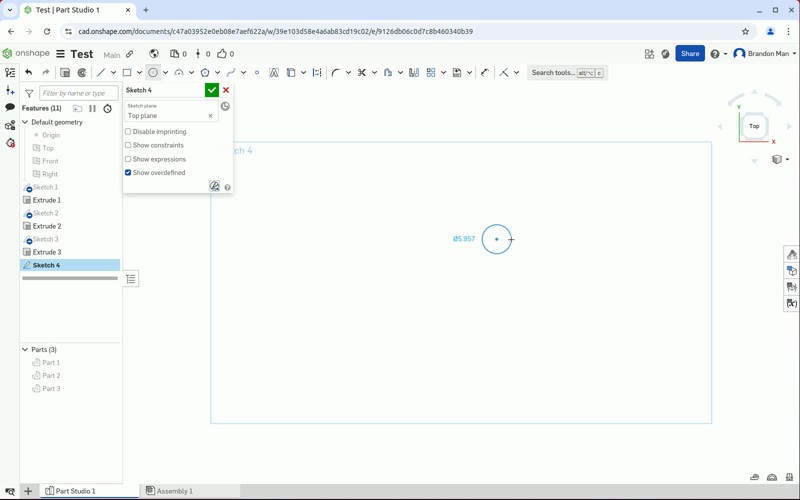
key(esc)
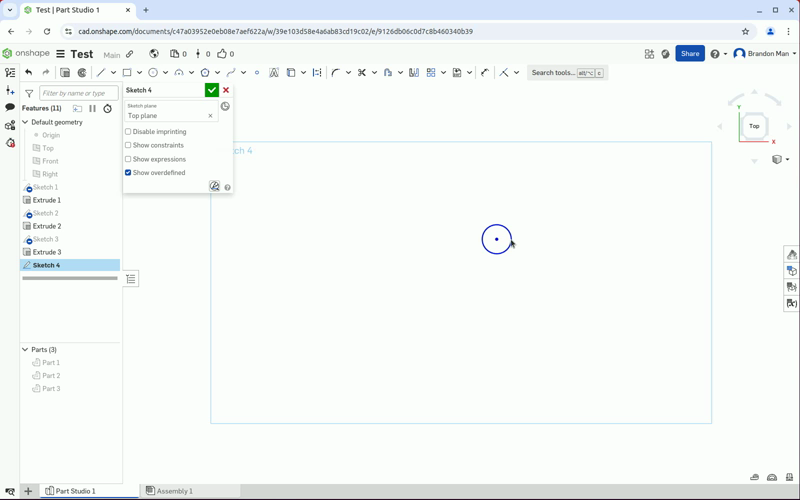
mouse_move(494, 229)
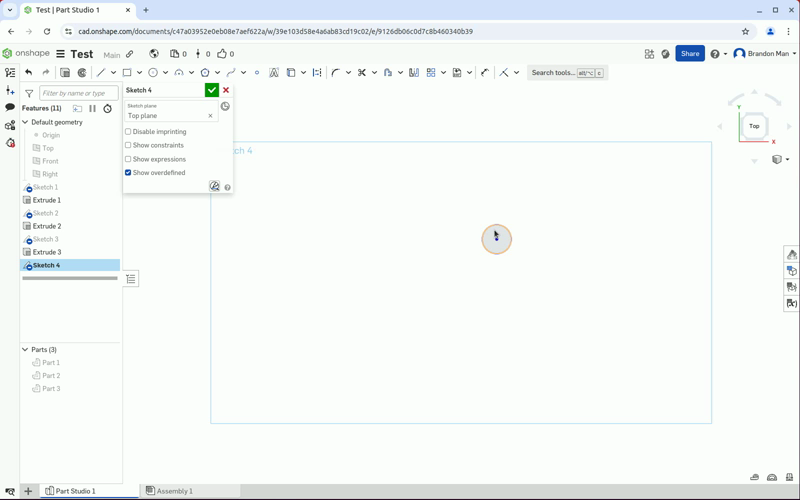
scroll(6)
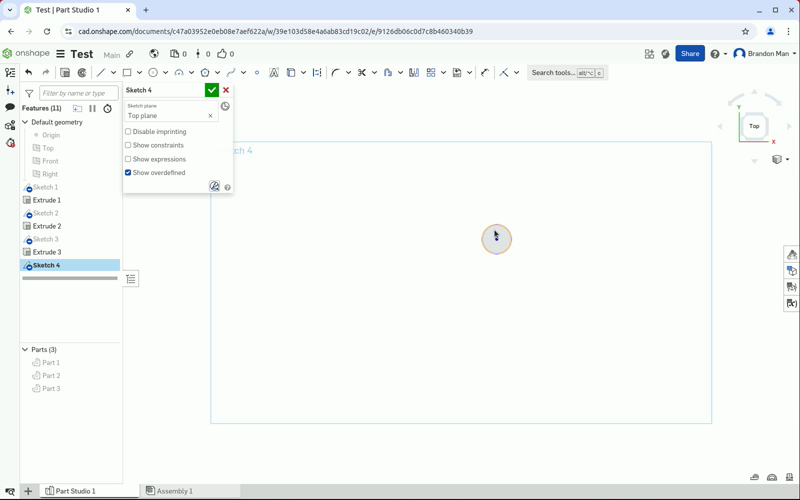
scroll(6)
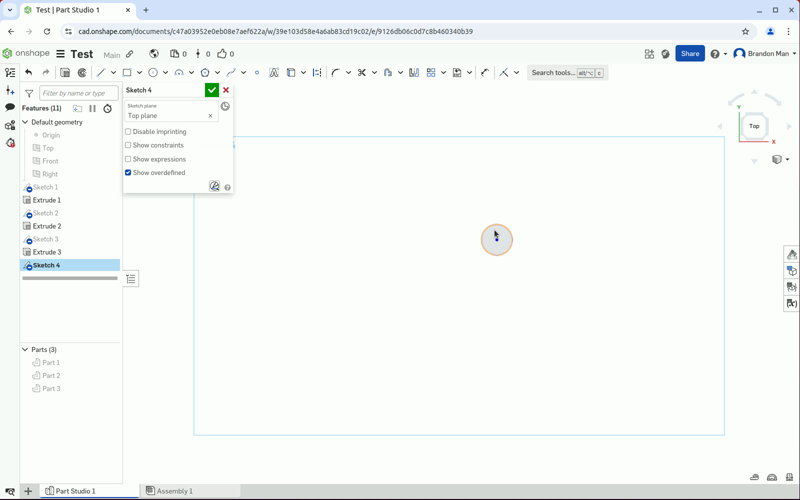
scroll(6)
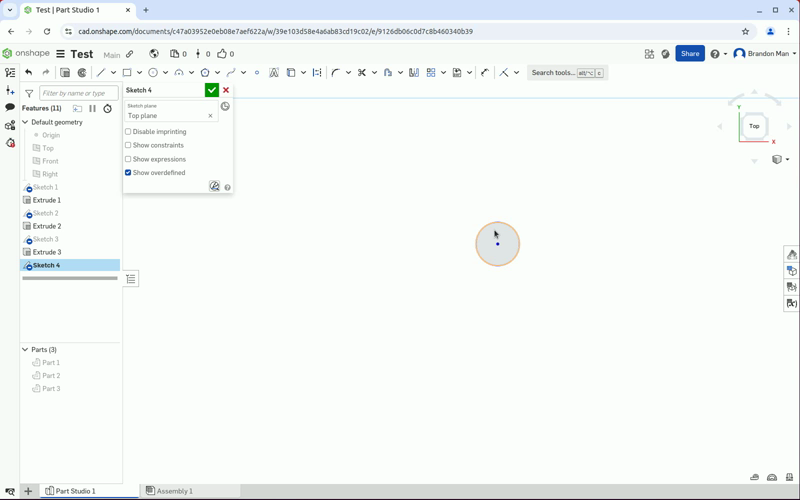
scroll(6)
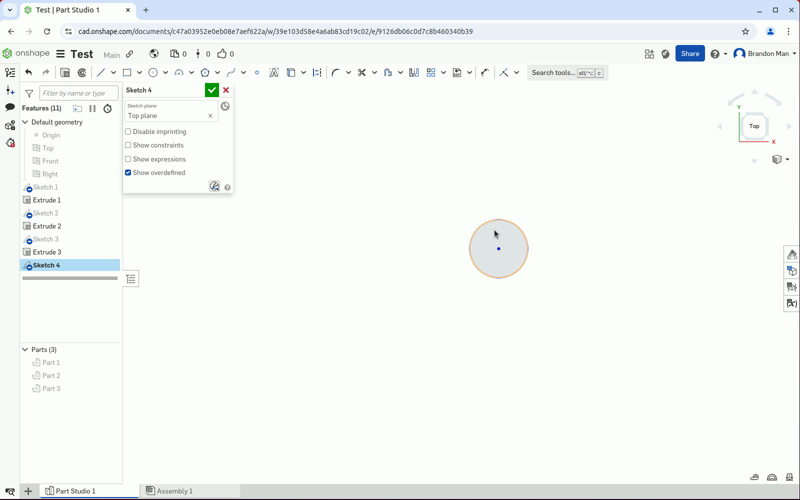
scroll(6)
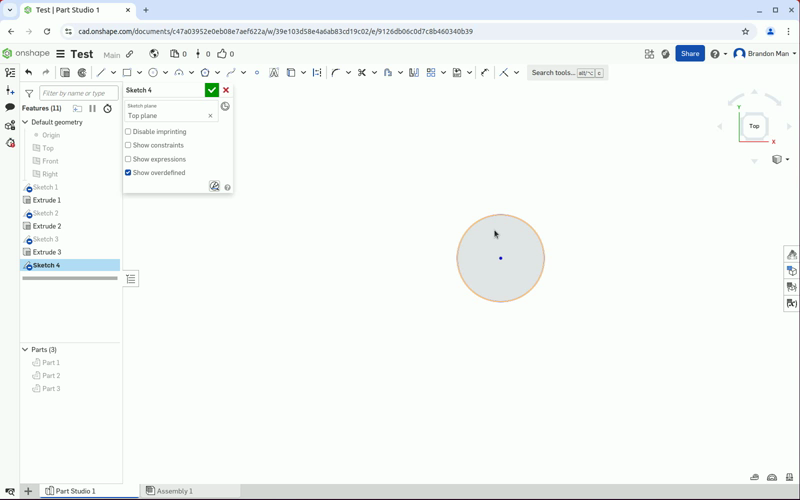
scroll(6)
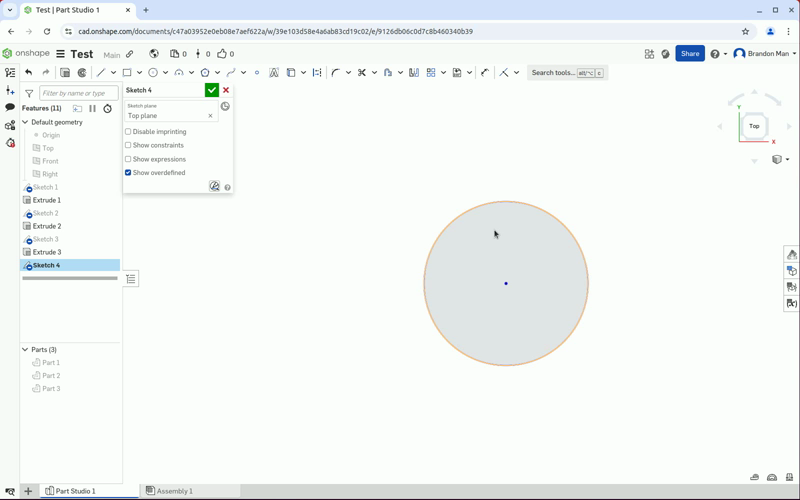
scroll(6)
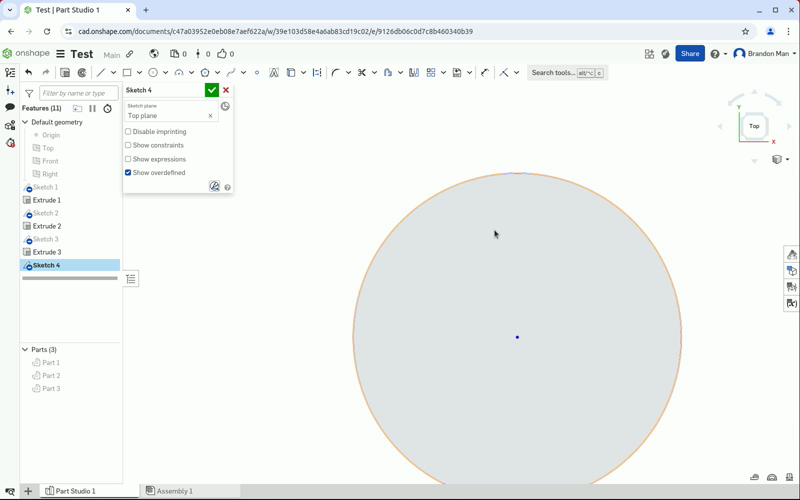
click(494, 229)
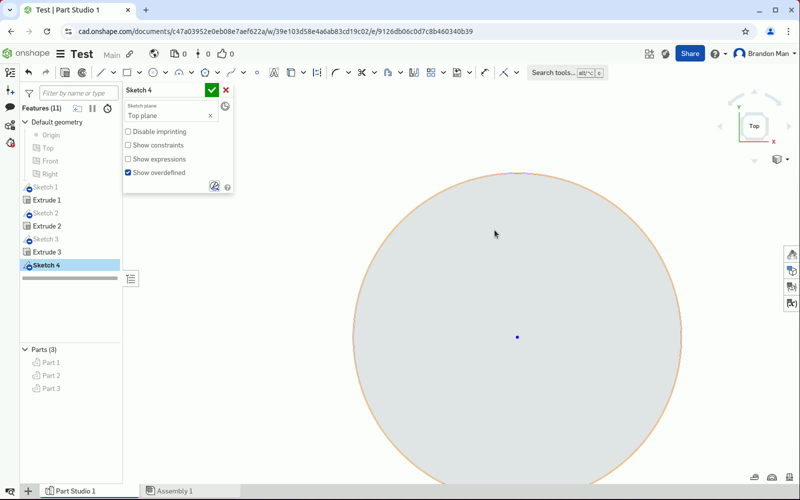
scroll(-6)
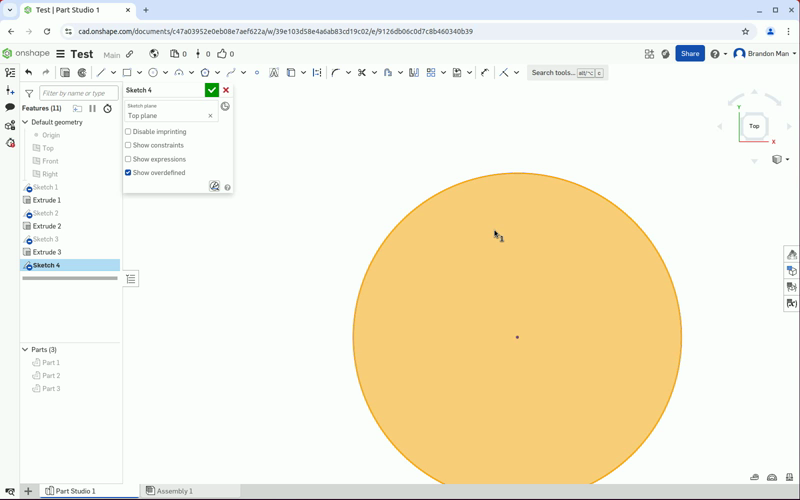
scroll(-6)
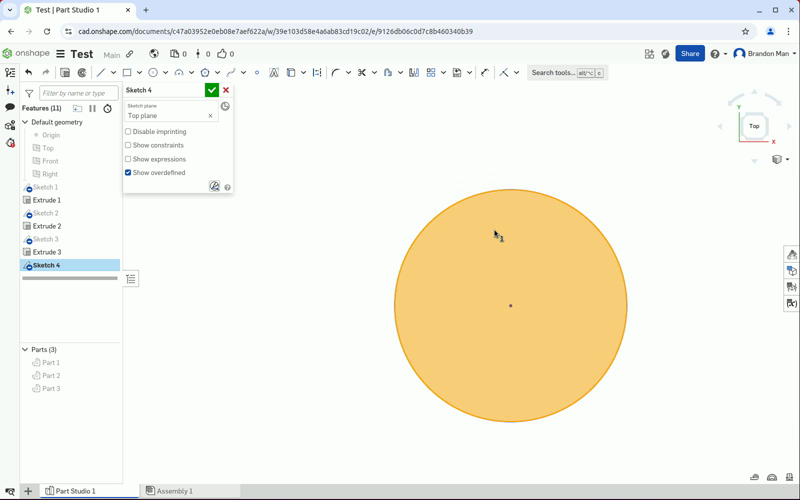
scroll(-6)
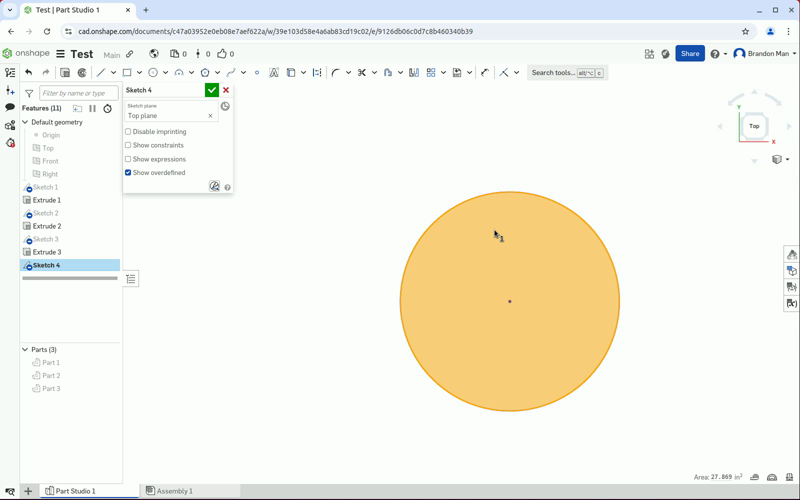
scroll(-6)
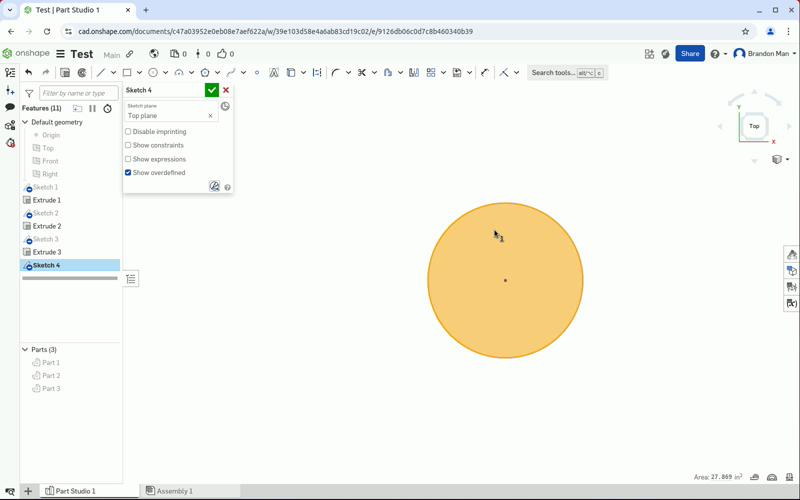
scroll(-6)
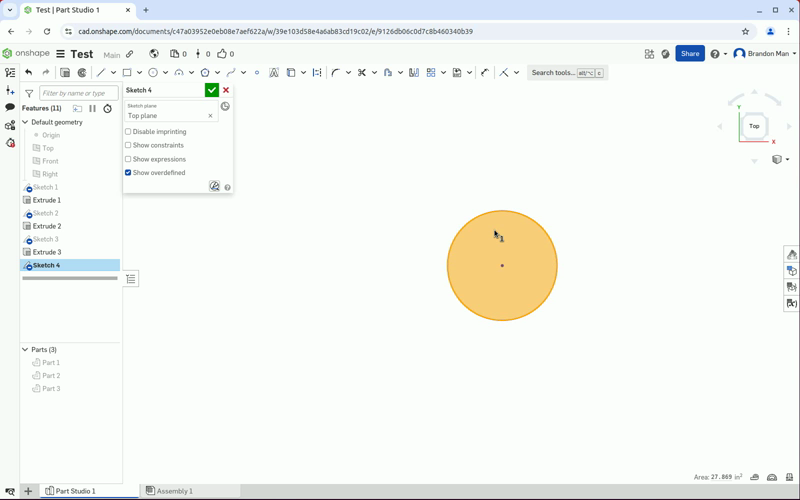
scroll(-6)
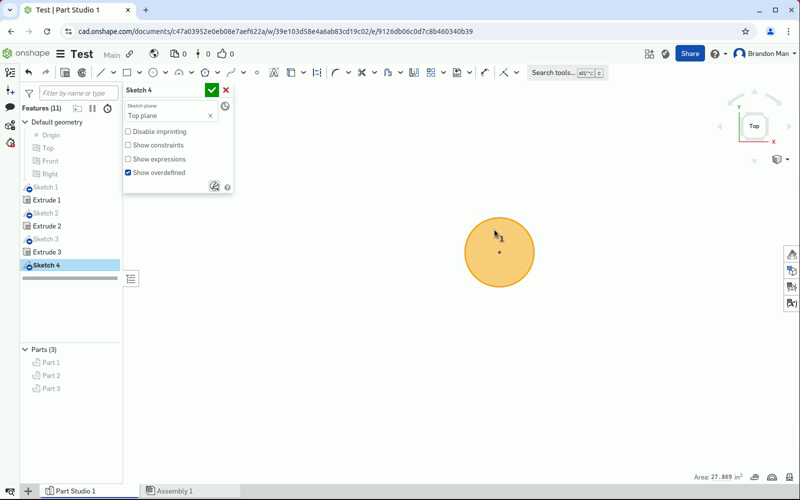
scroll(-6)
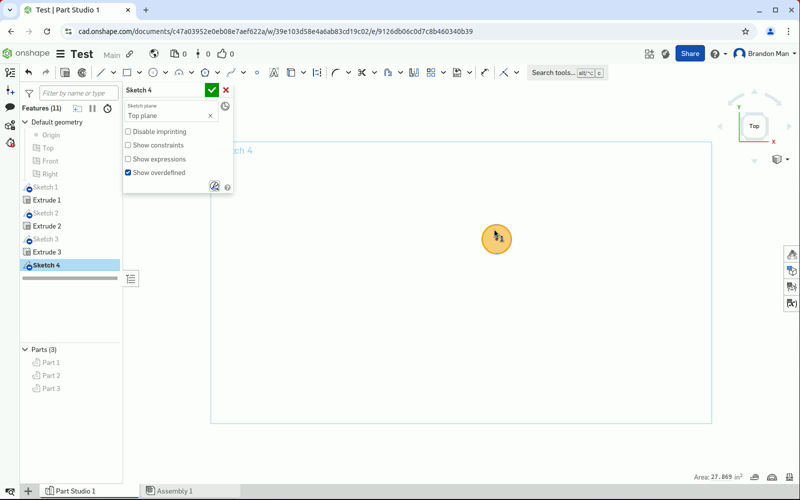
mouse_move(73, 352)
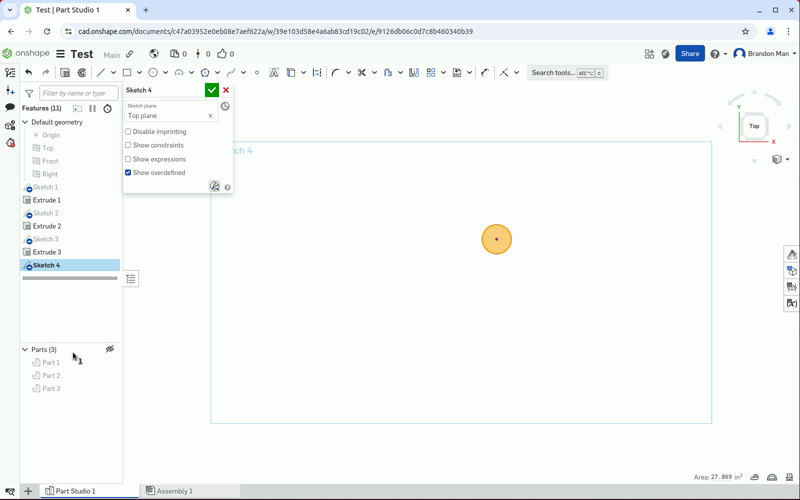
key(shift+y)
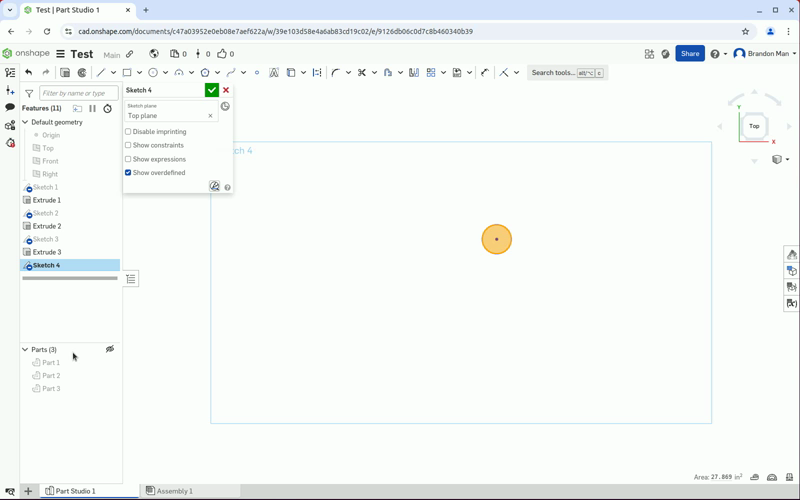
key(shift+e)
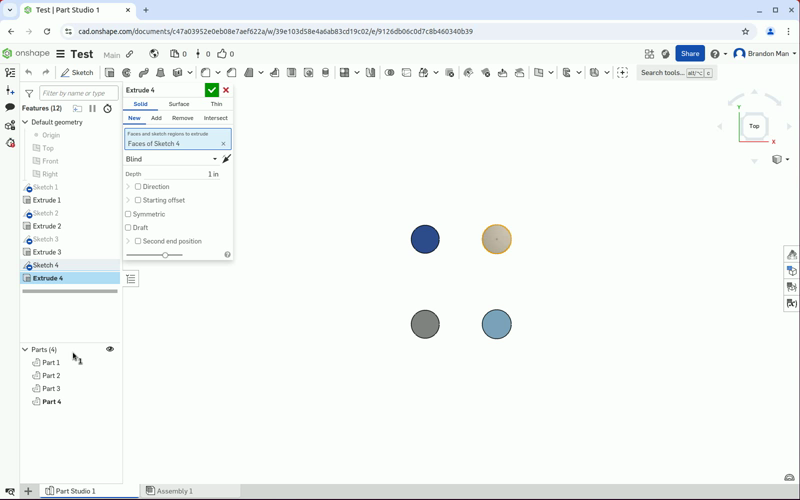
mouse_move(143, 106)
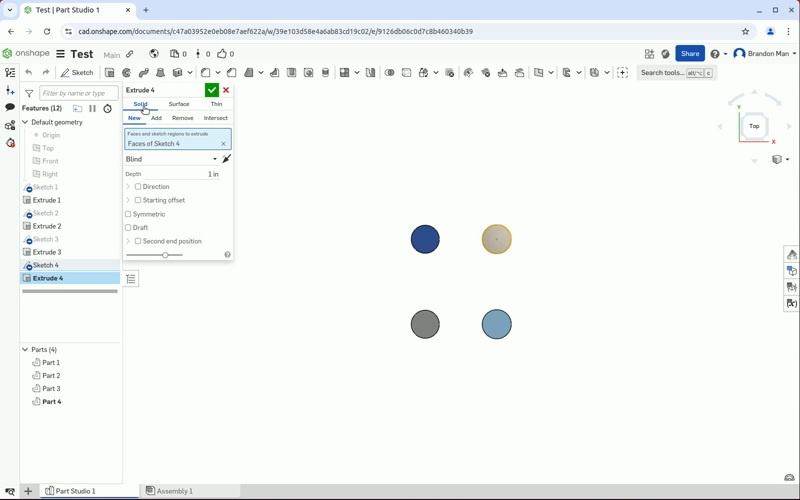
click(143, 106)
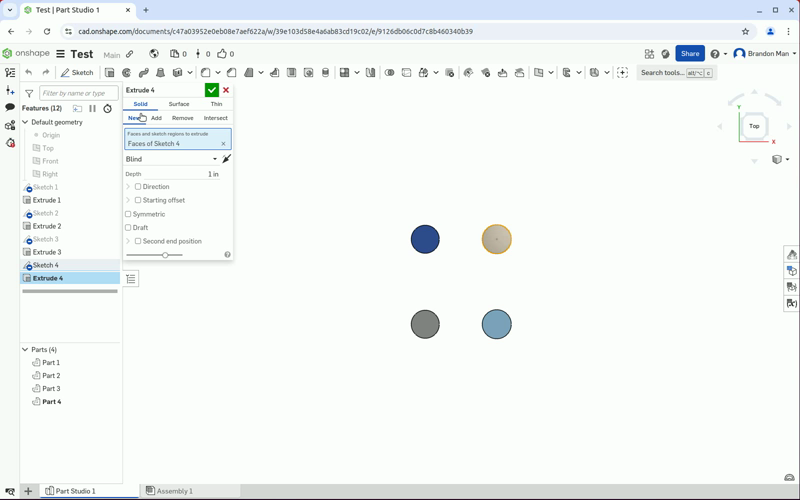
mouse_move(137, 120)
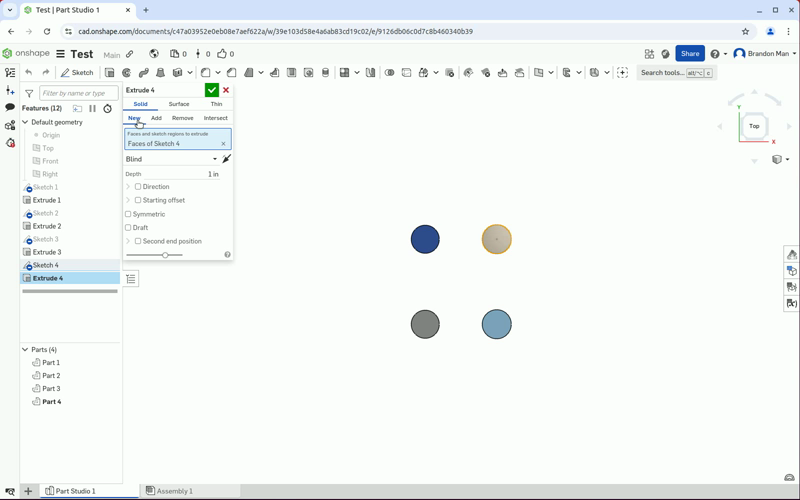
click(137, 120)
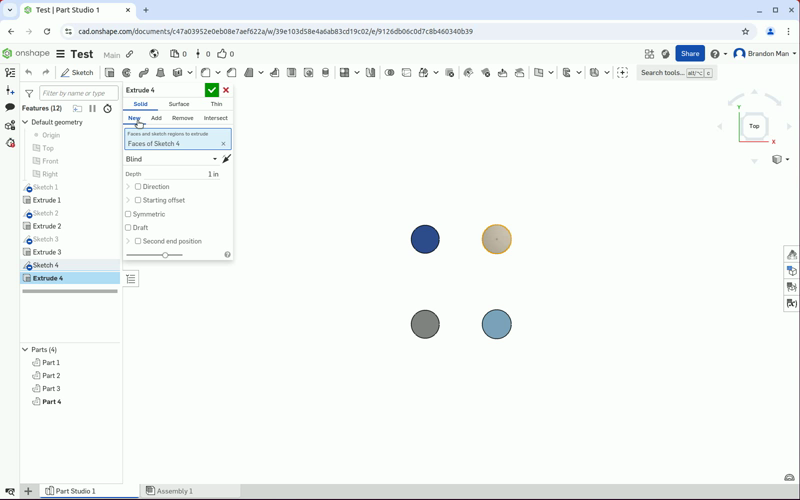
key(tab, 4)
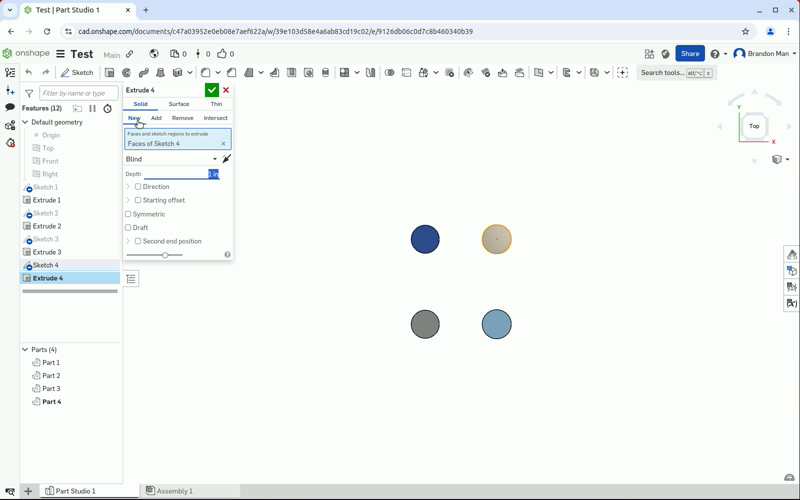
text(8.906)
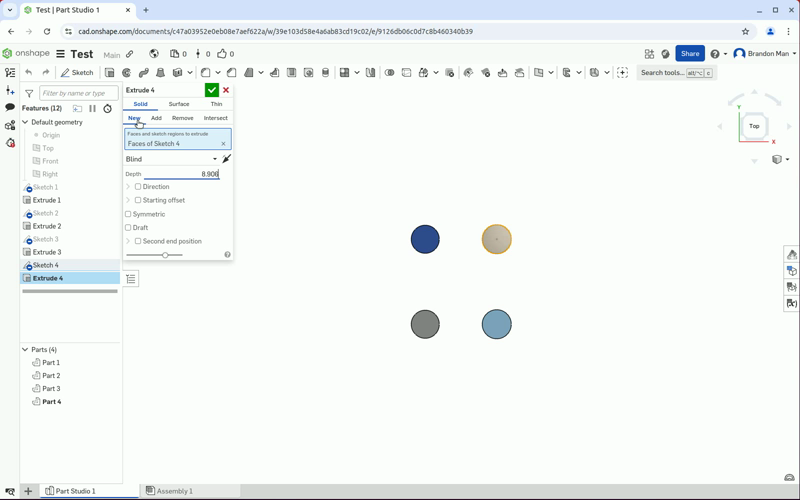
key(enter)
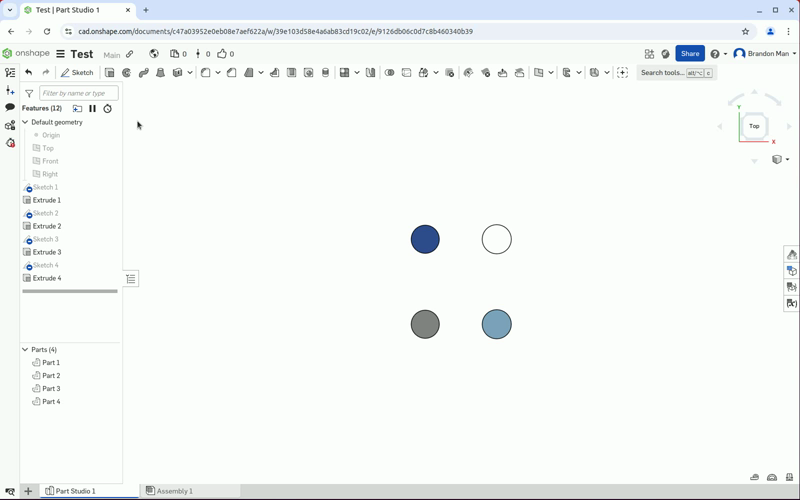
key(shift+h)
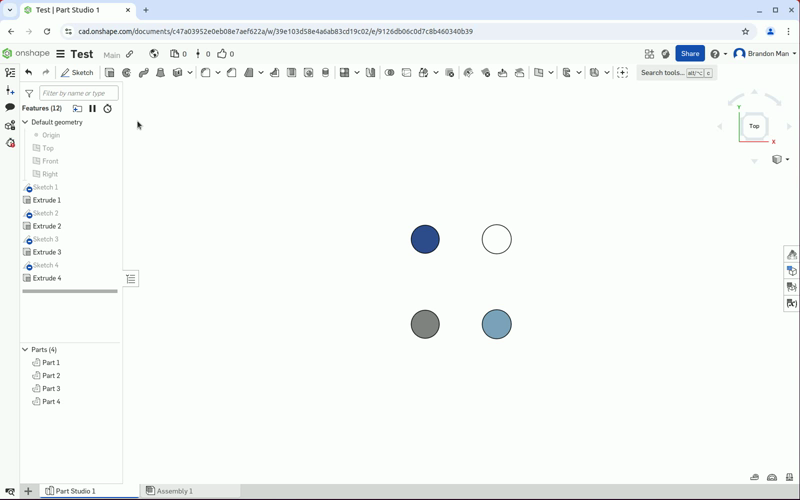
key(shift+h)
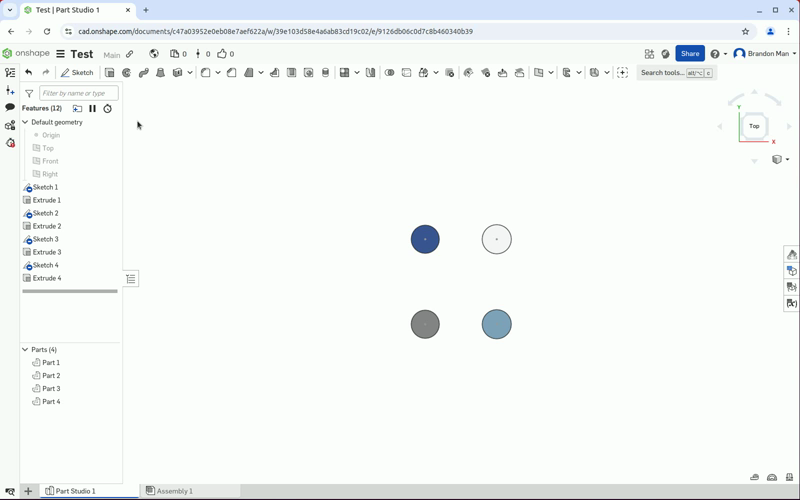
key(shift+7)
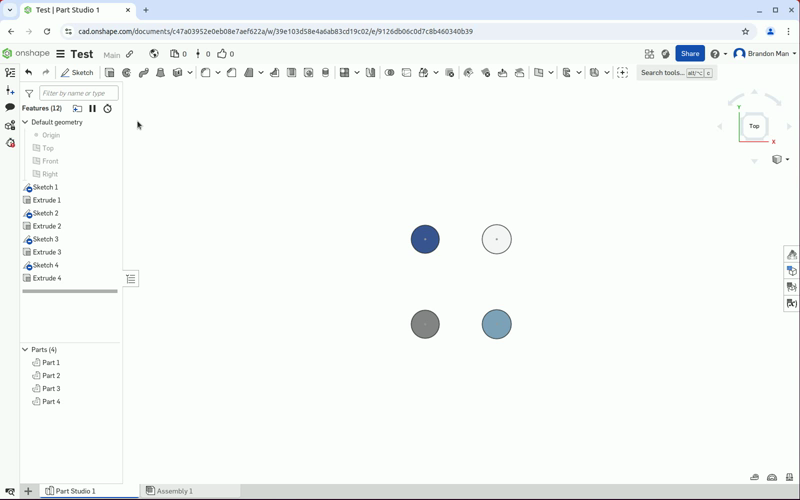
key(up, 3)
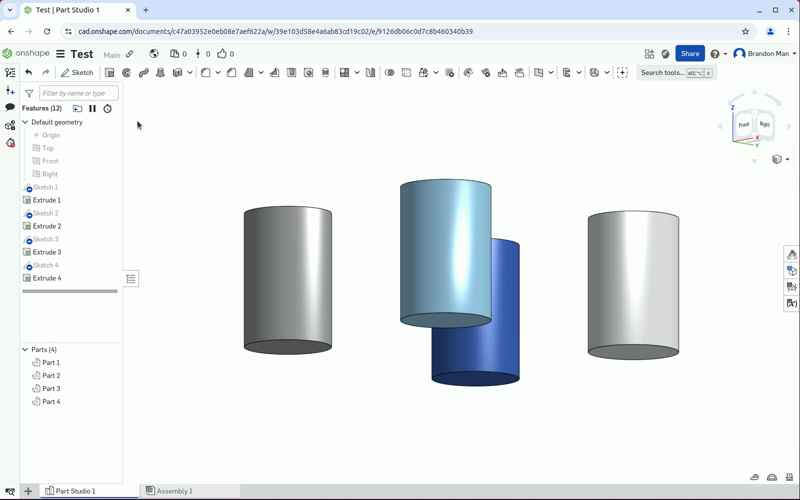
key(left, 3)
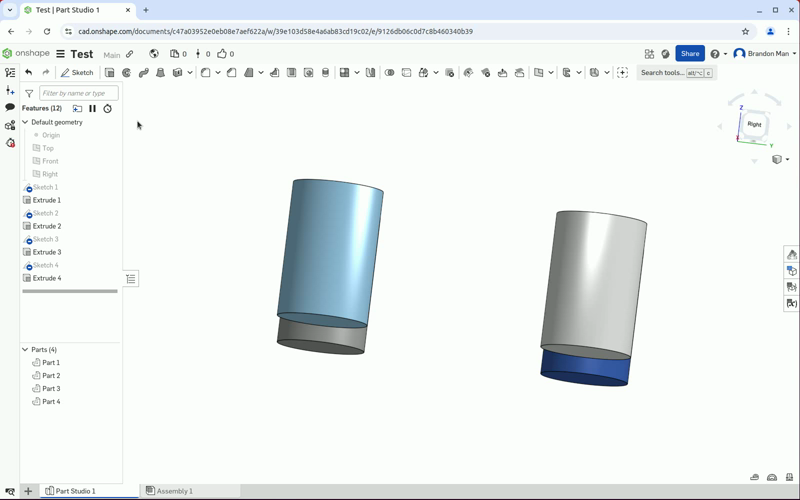
key(right, 3)
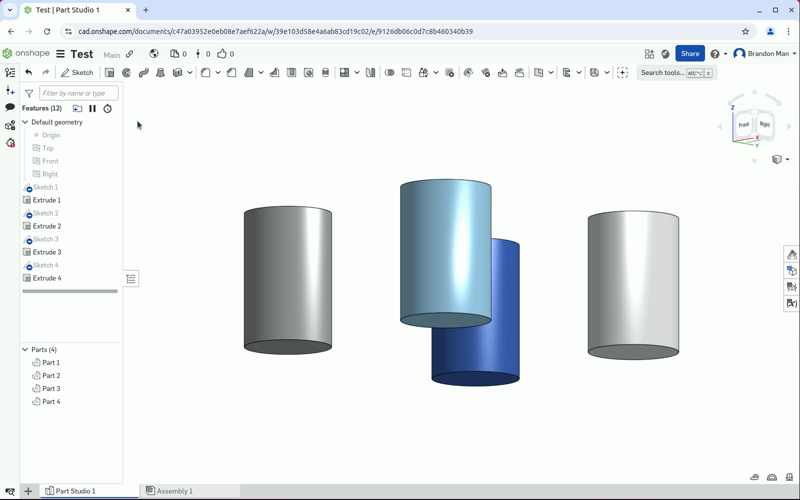
key(down, 3)
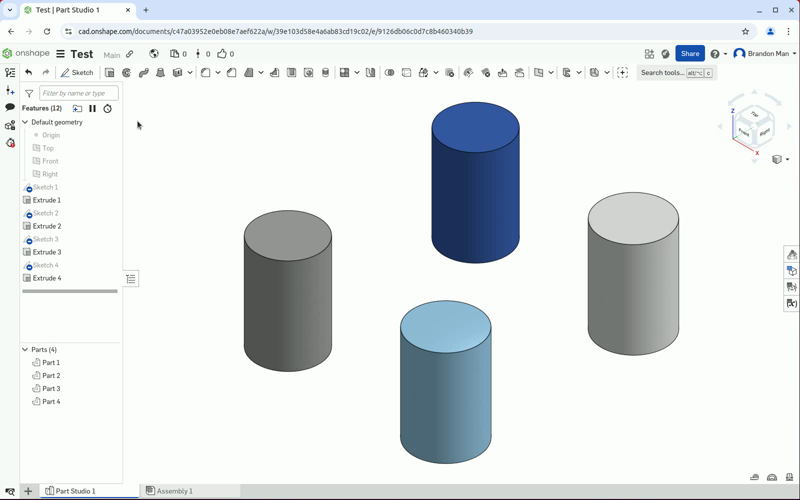
mouse_move(73, 189)
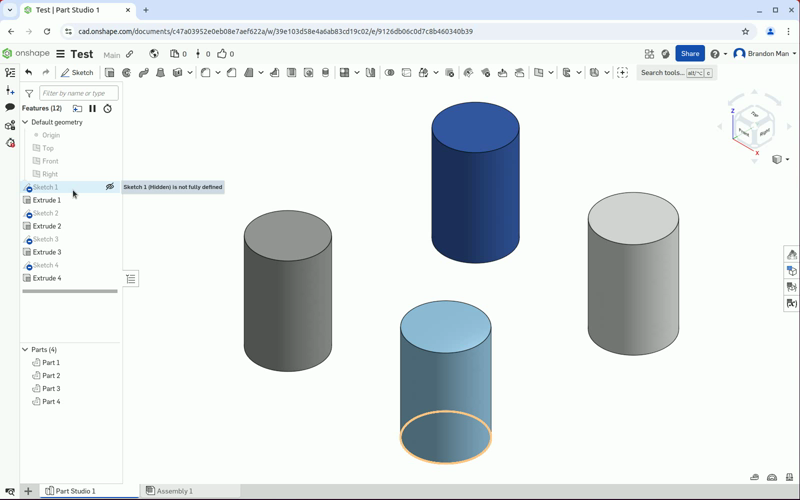
click(73, 189)